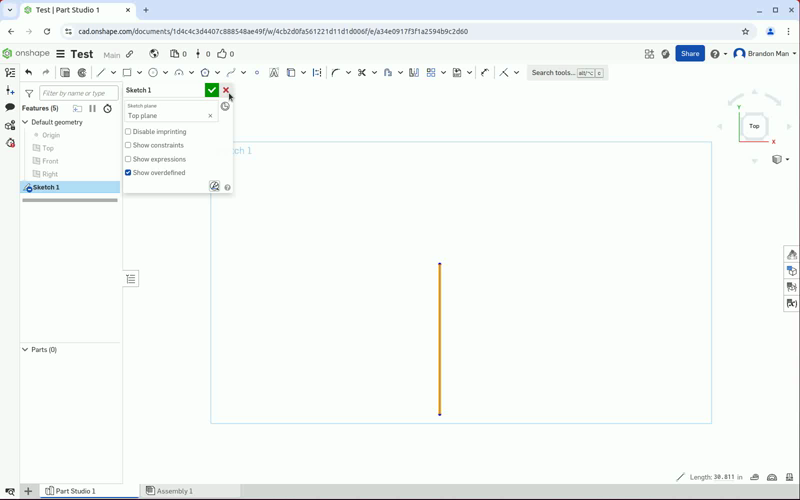
key(shift+h)
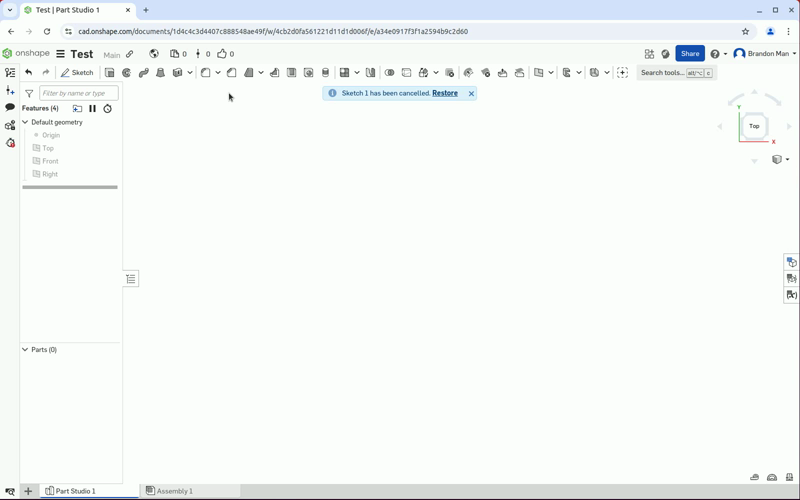
mouse_move(73, 352)
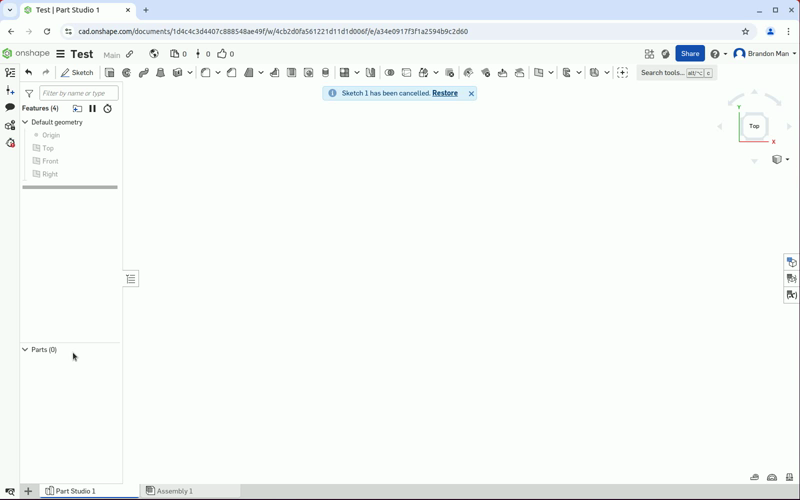
key(y)
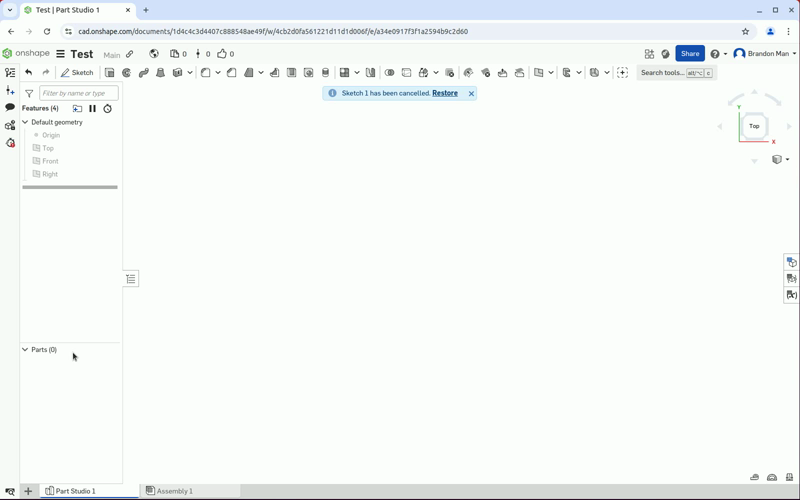
key(shift+p)
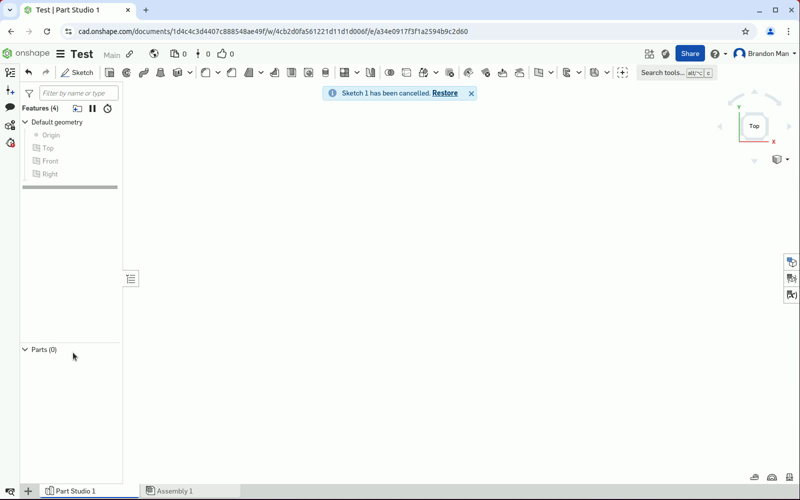
key(space)
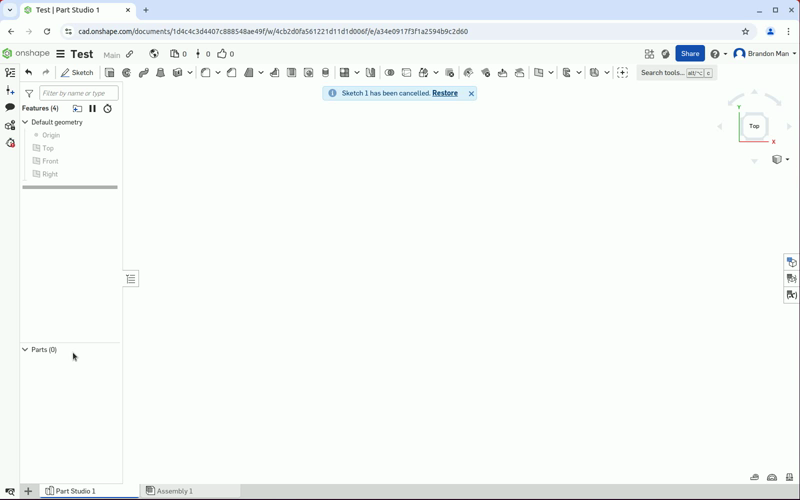
key_down(shift)
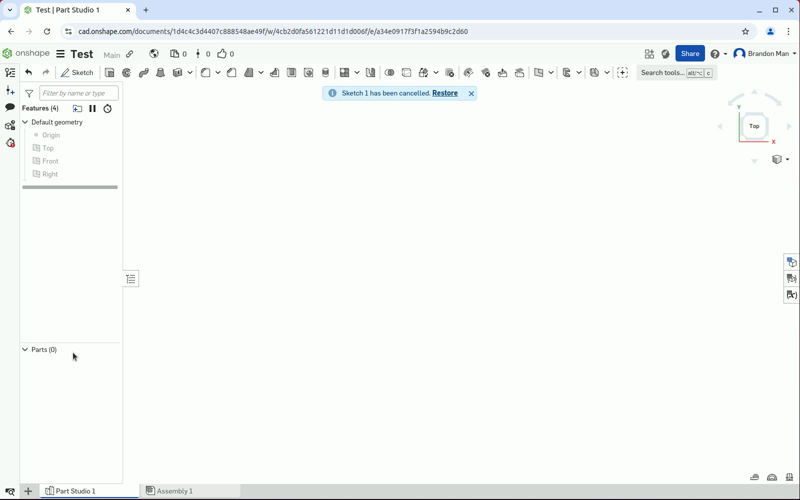
key(up)
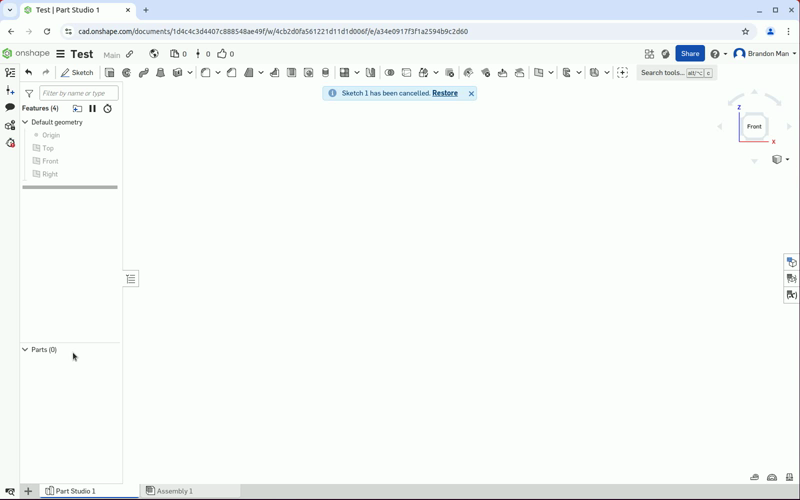
key_up(shift)
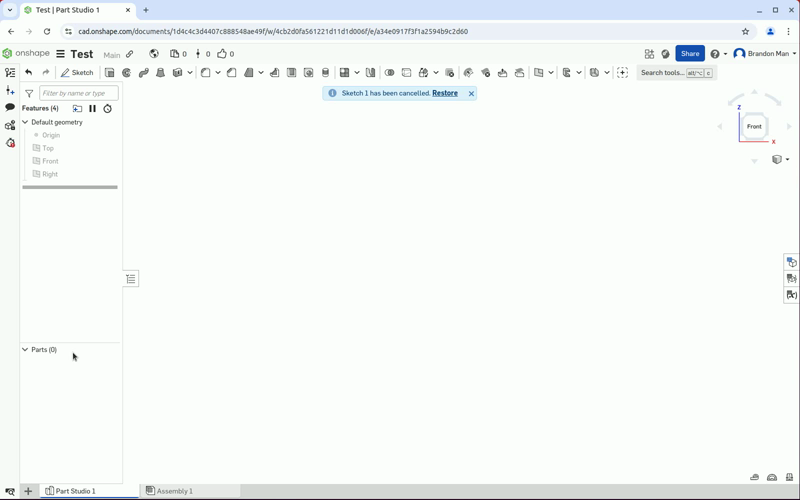
mouse_move(73, 352)
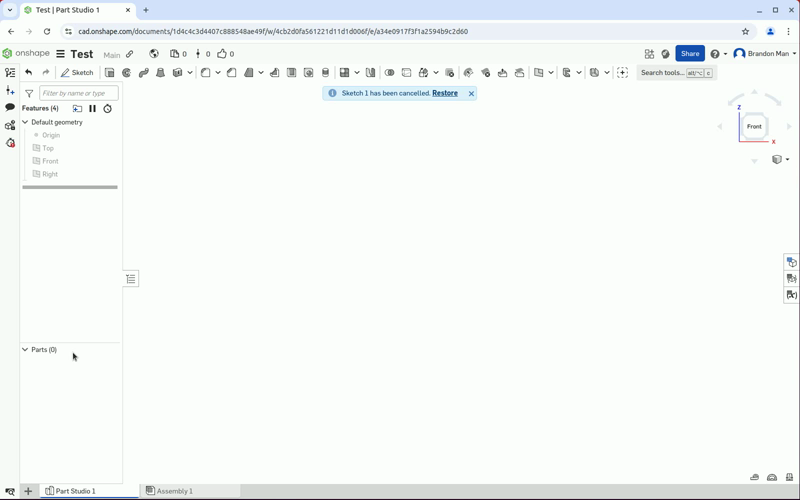
key(shift+y)
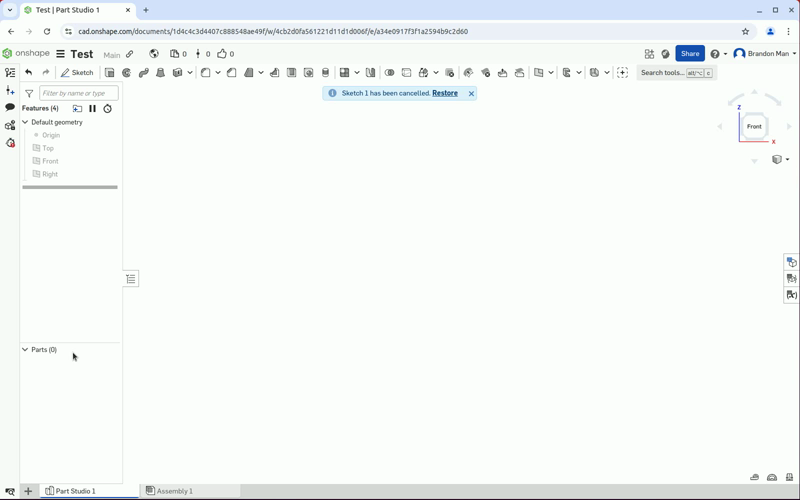
key(shift+s)
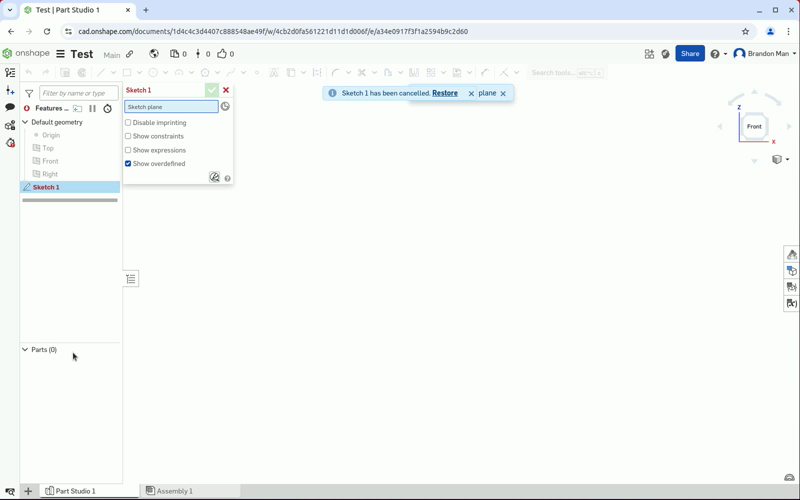
mouse_move(73, 163)
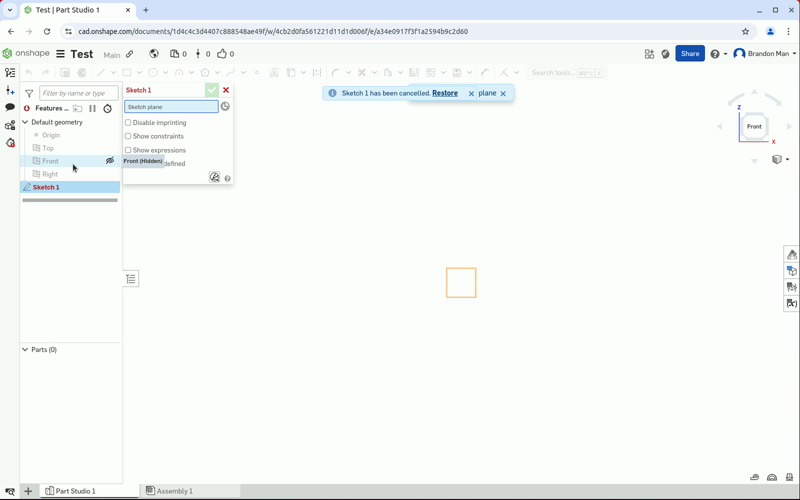
click(73, 163)
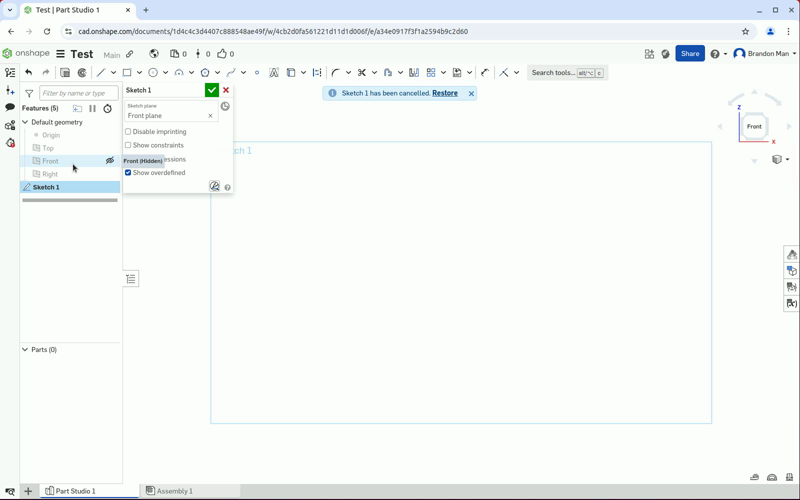
mouse_move(73, 352)
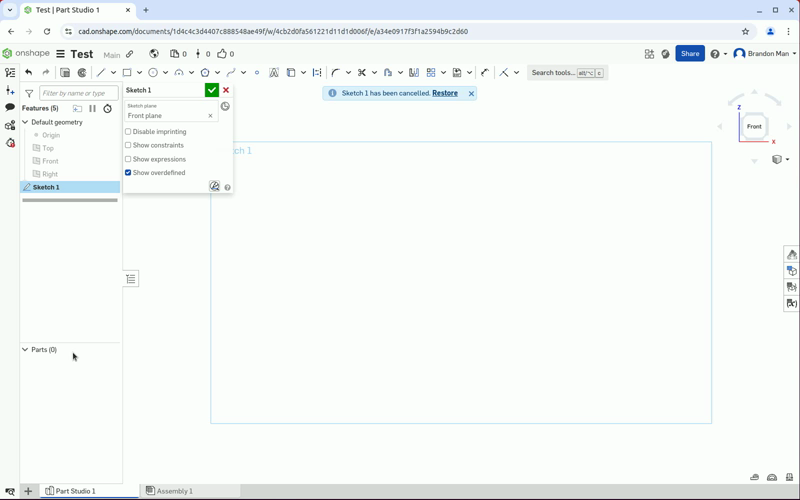
key(y)
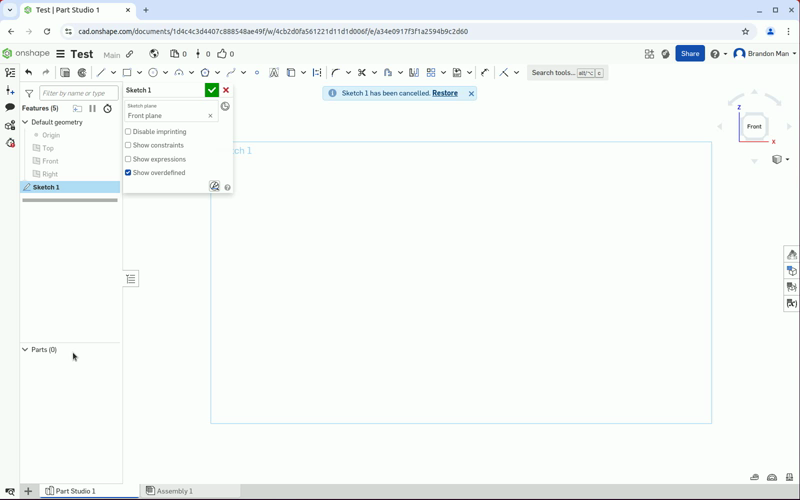
key(l)
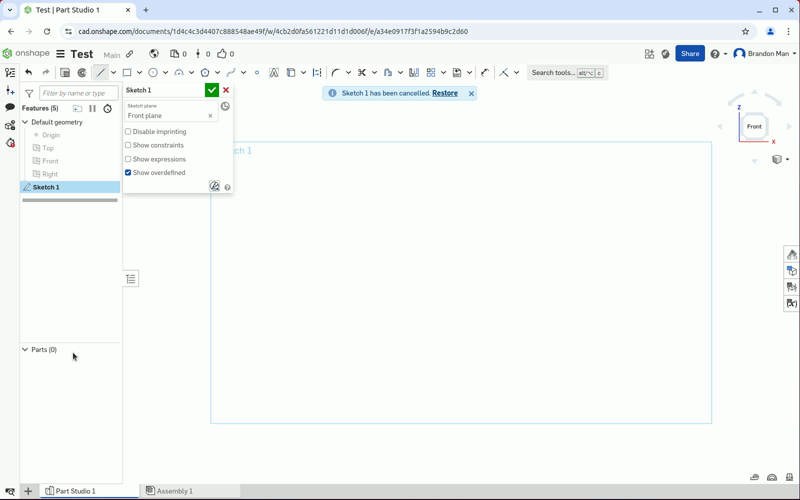
key_down(shift)
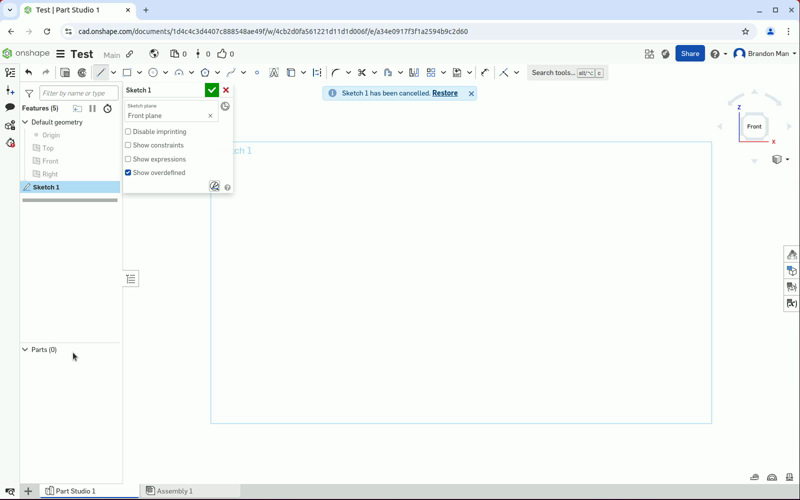
mouse_move(393, 320)
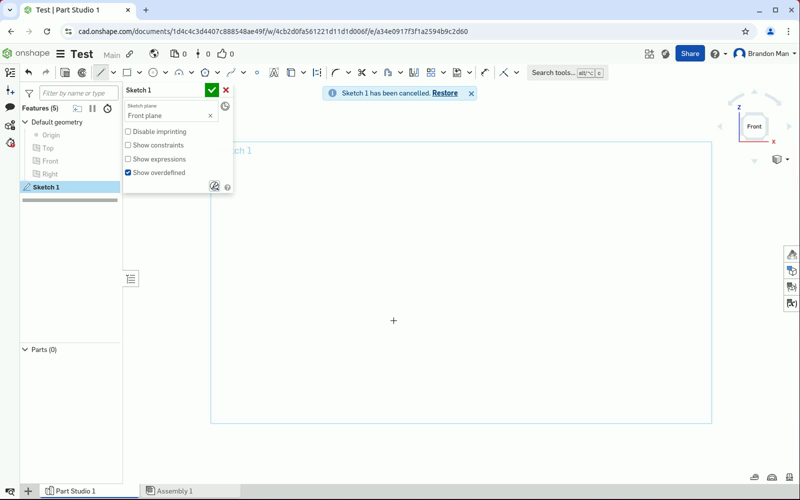
click(393, 320)
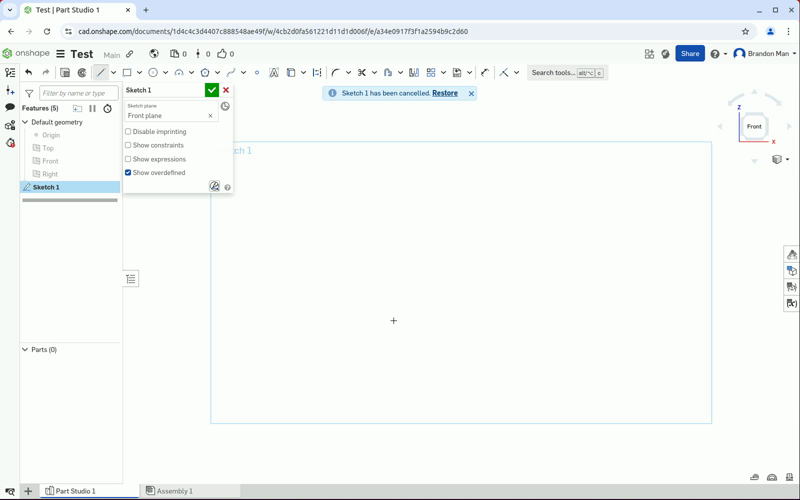
key_up(shift)
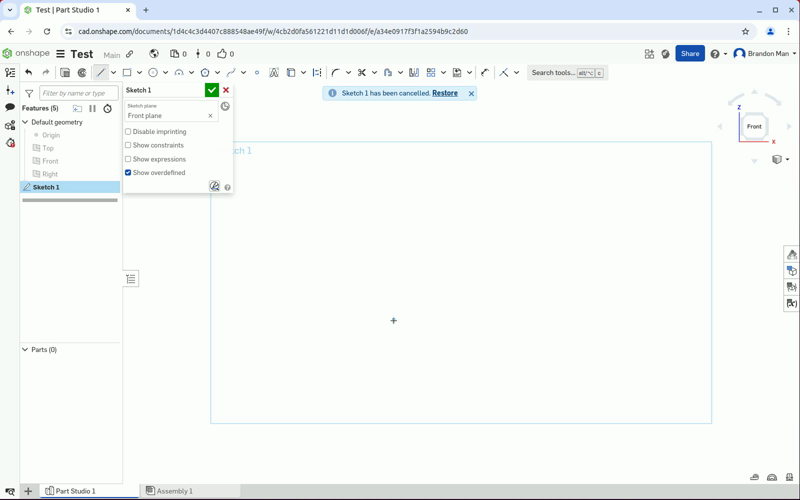
key_down(shift)
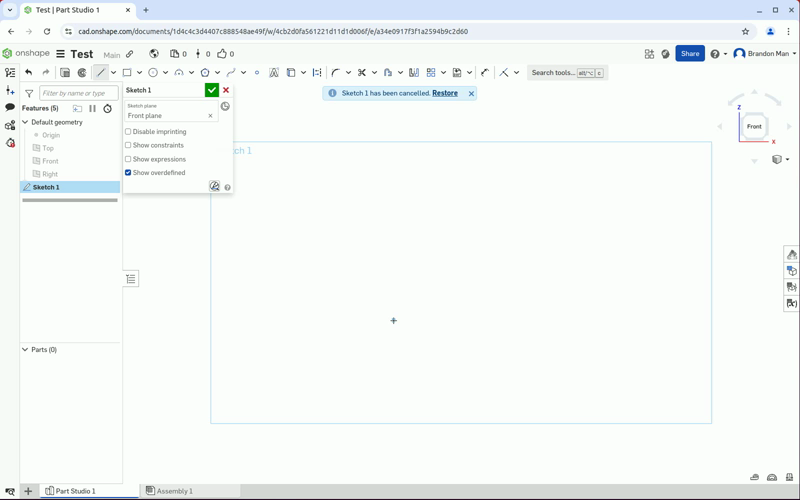
mouse_move(572, 320)
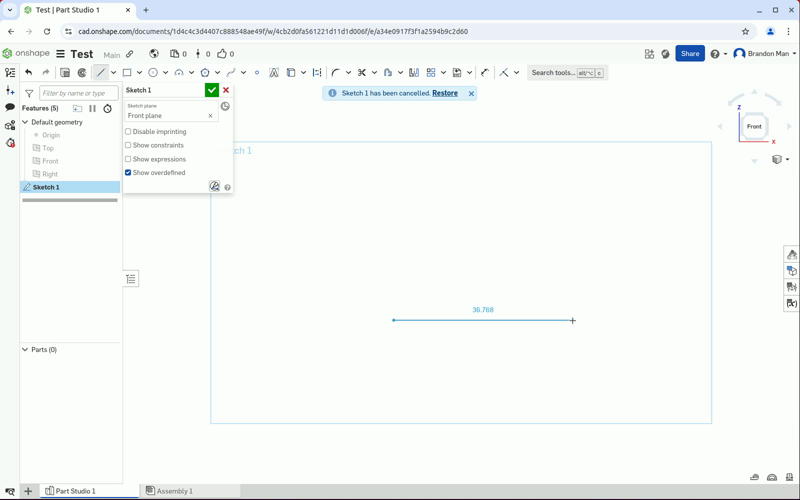
click(572, 320)
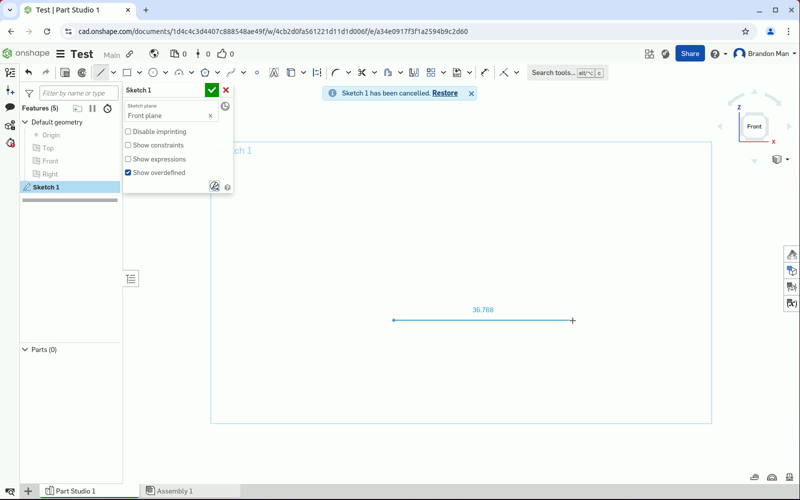
key_up(shift)
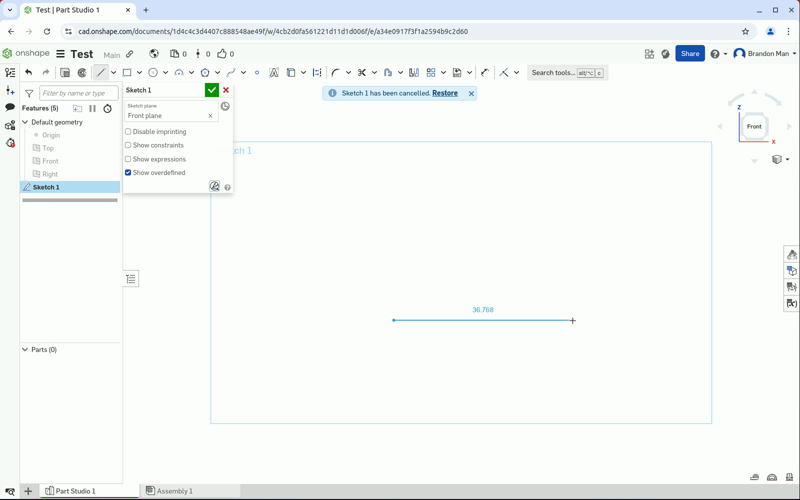
key_down(shift)
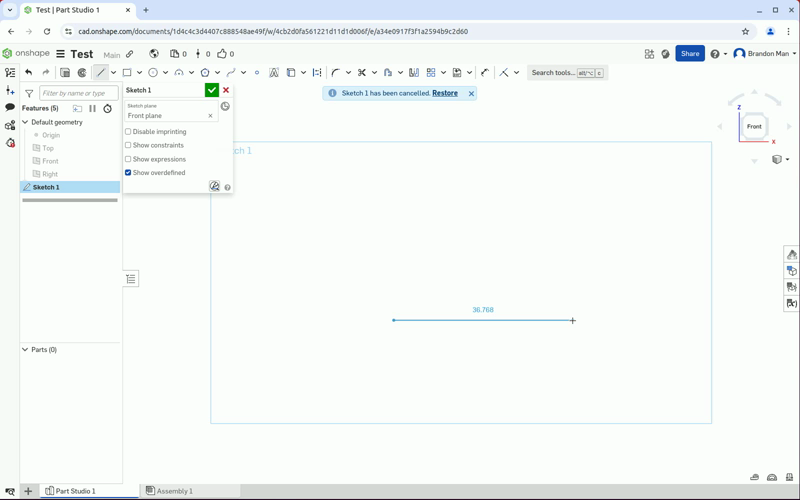
mouse_move(572, 245)
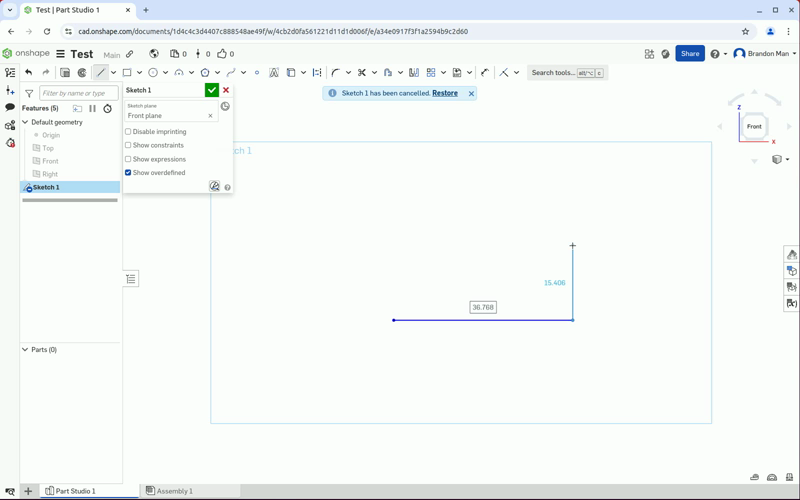
click(572, 245)
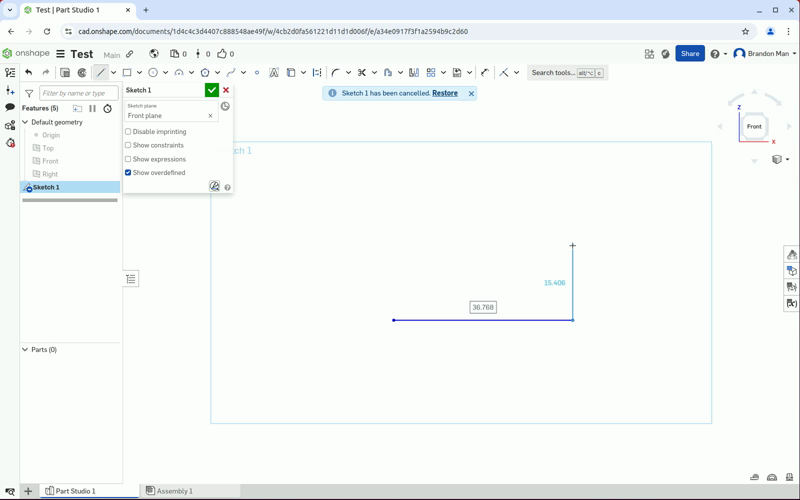
key_up(shift)
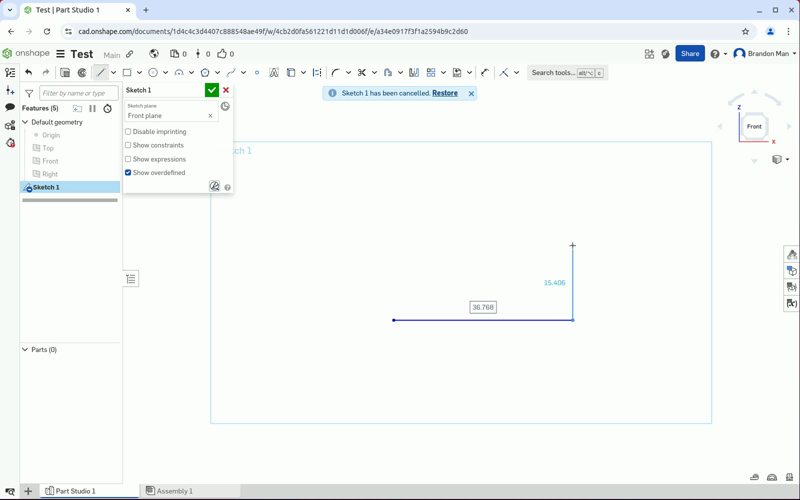
key_down(shift)
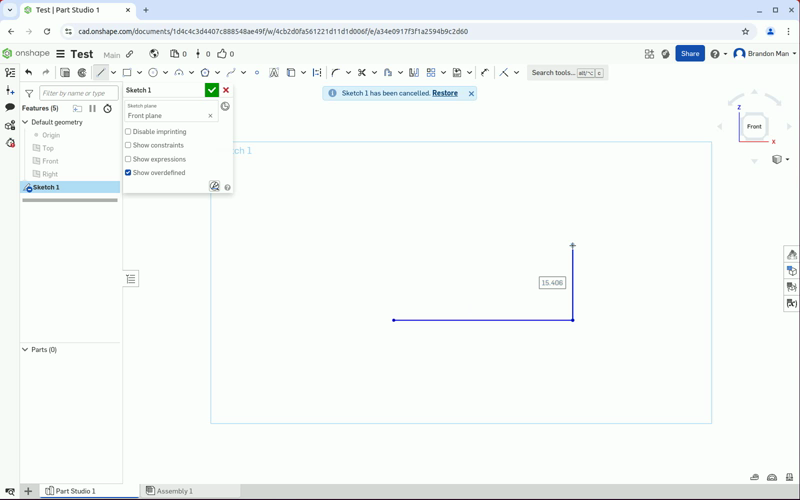
mouse_move(393, 245)
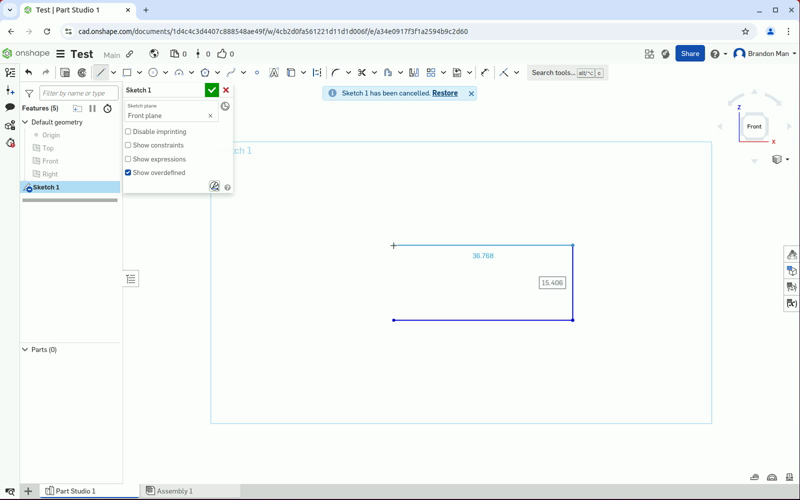
click(393, 245)
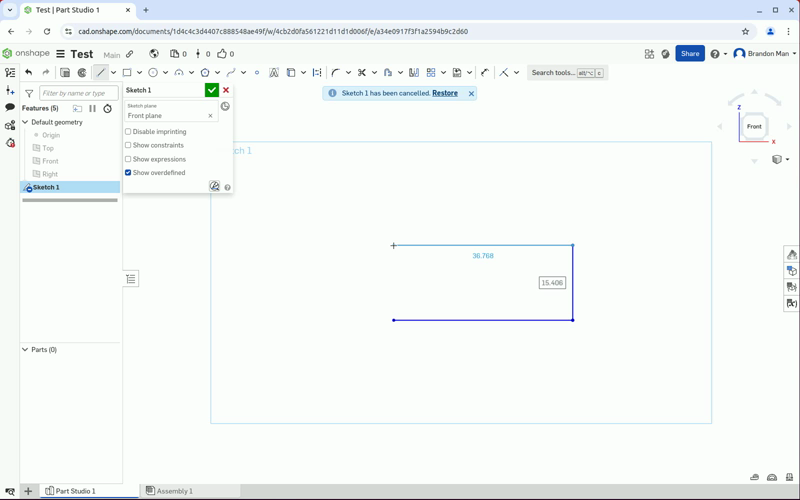
key_up(shift)
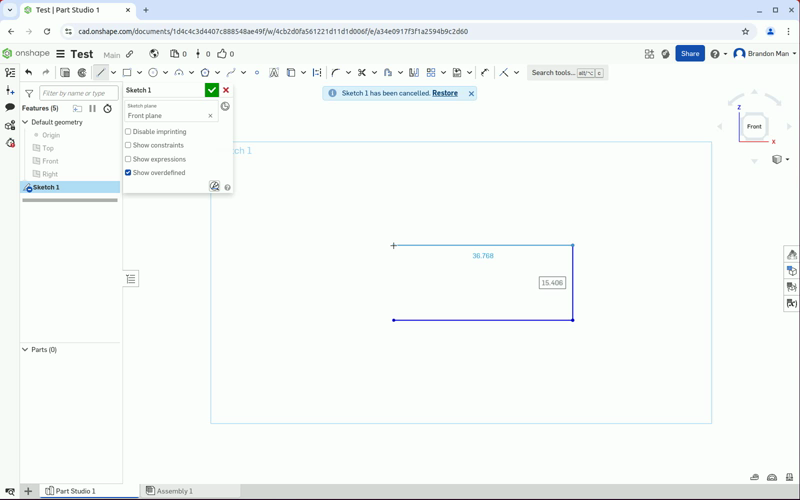
key_down(shift)
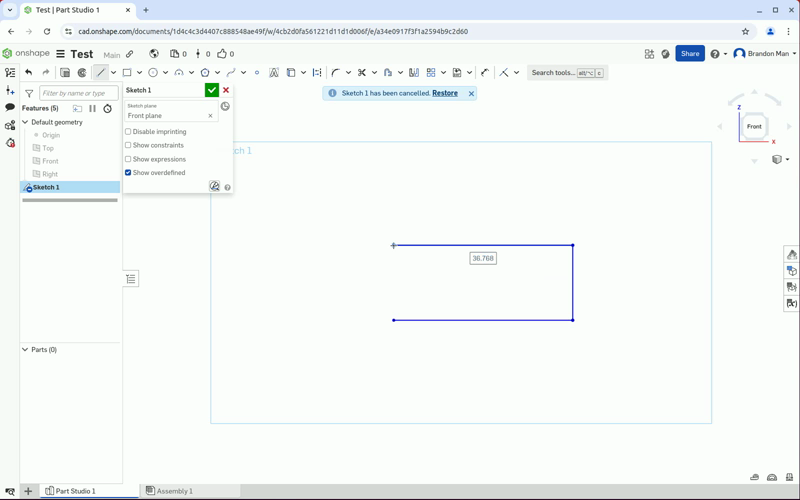
mouse_move(393, 320)
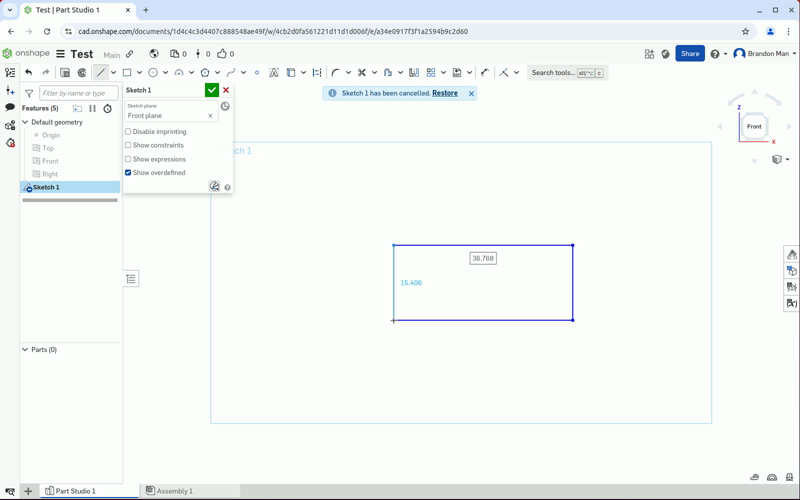
key_up(shift)
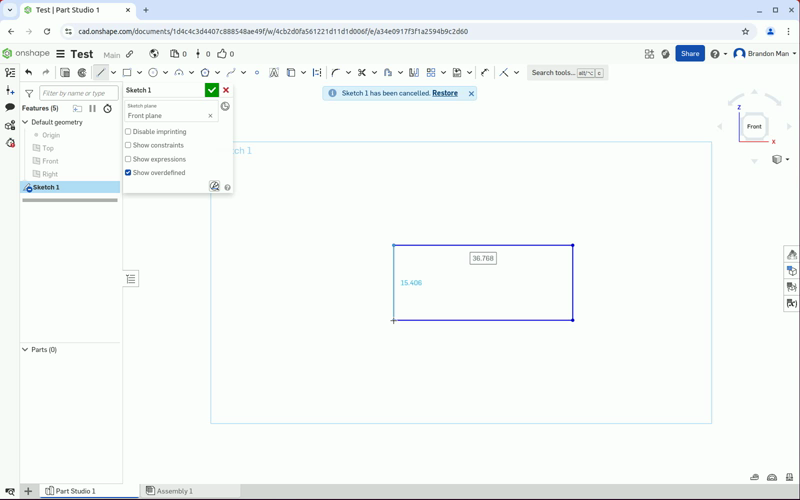
click(393, 320)
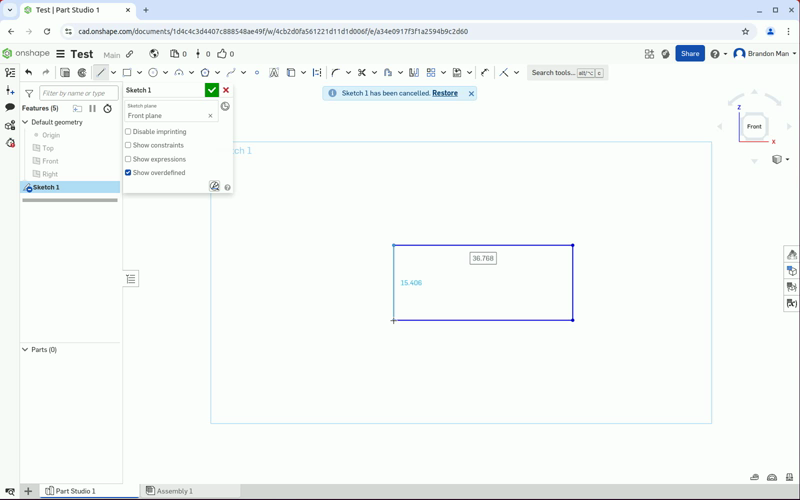
key(esc)
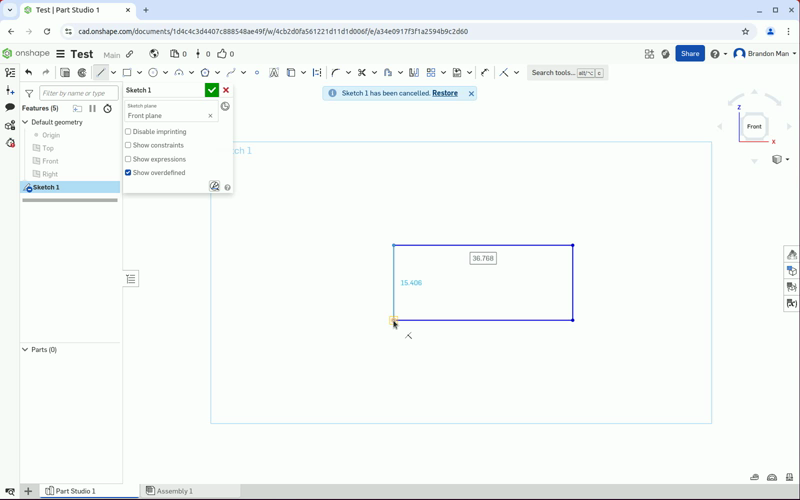
mouse_move(537, 296)
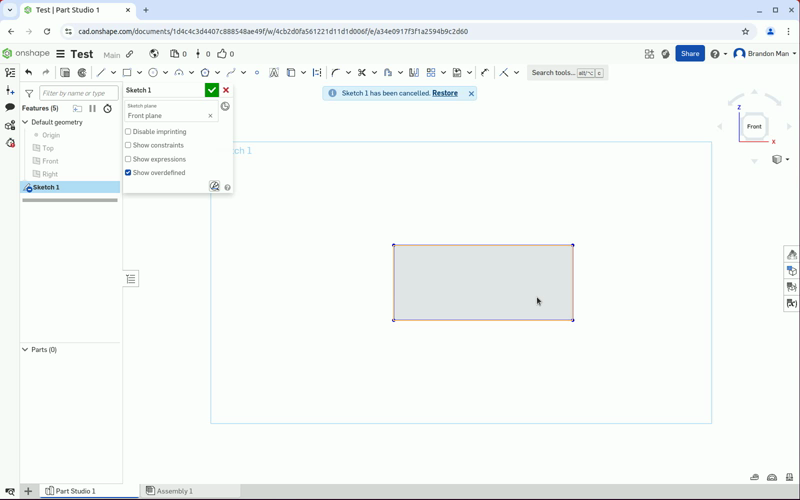
click(537, 296)
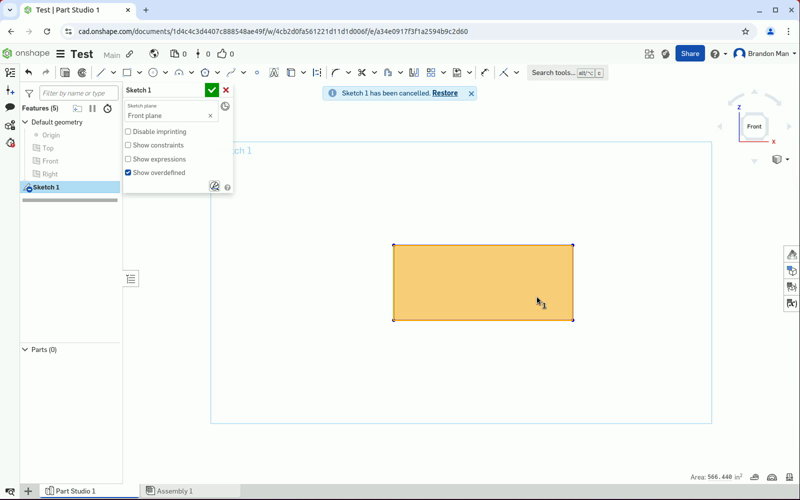
mouse_move(73, 352)
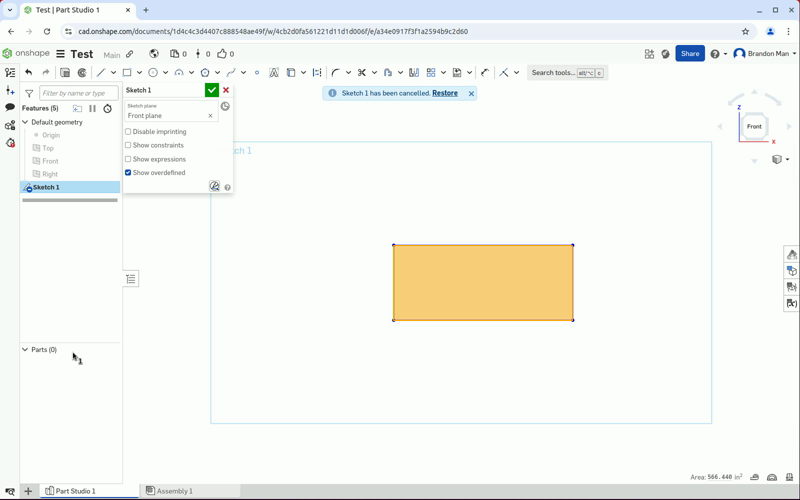
key(shift+y)
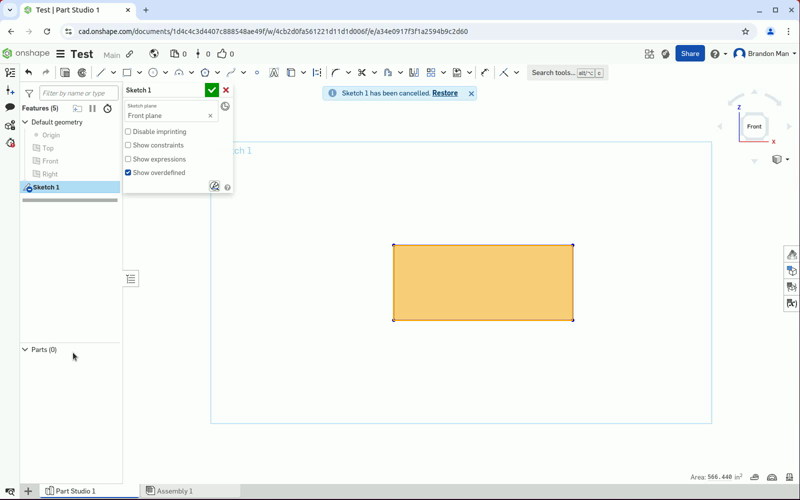
key(shift+e)
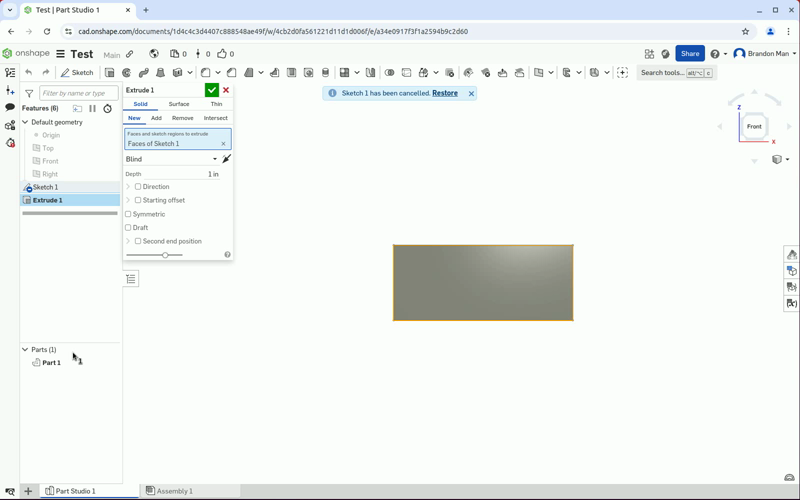
mouse_move(143, 106)
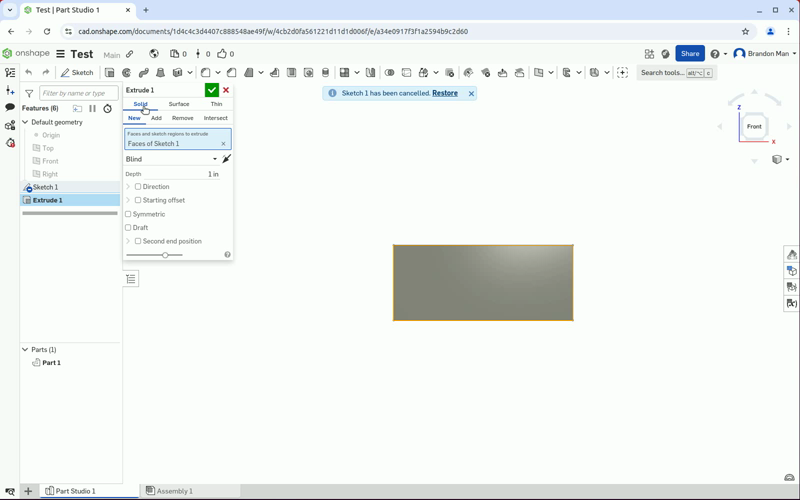
click(143, 106)
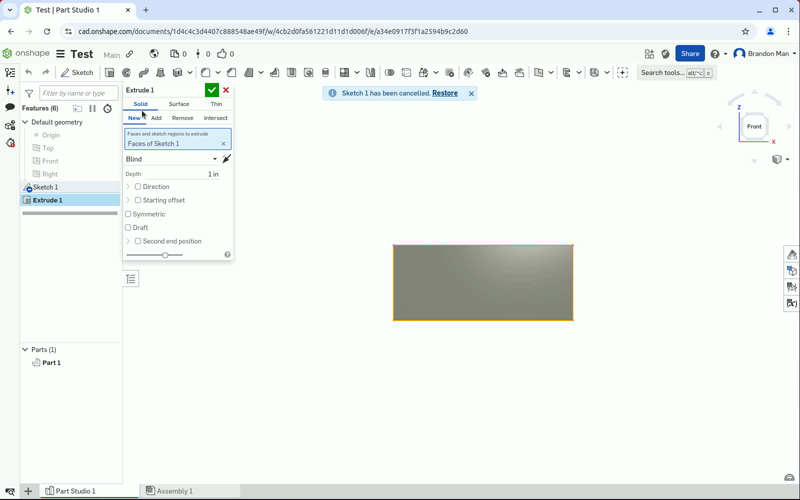
mouse_move(137, 120)
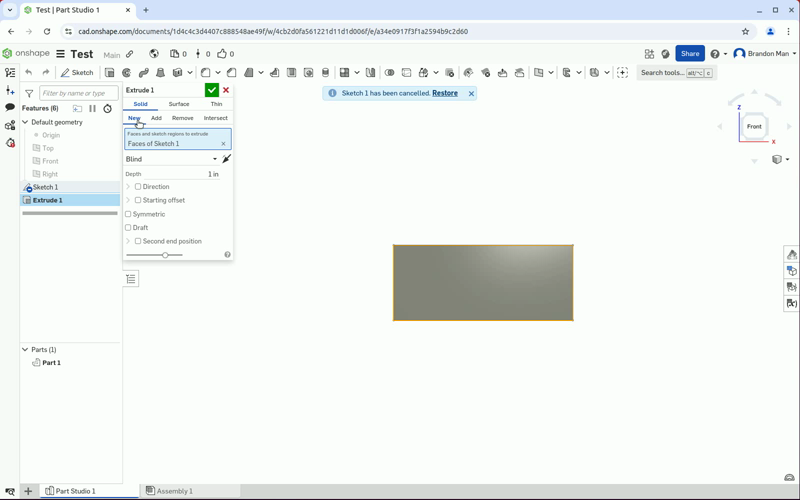
click(137, 120)
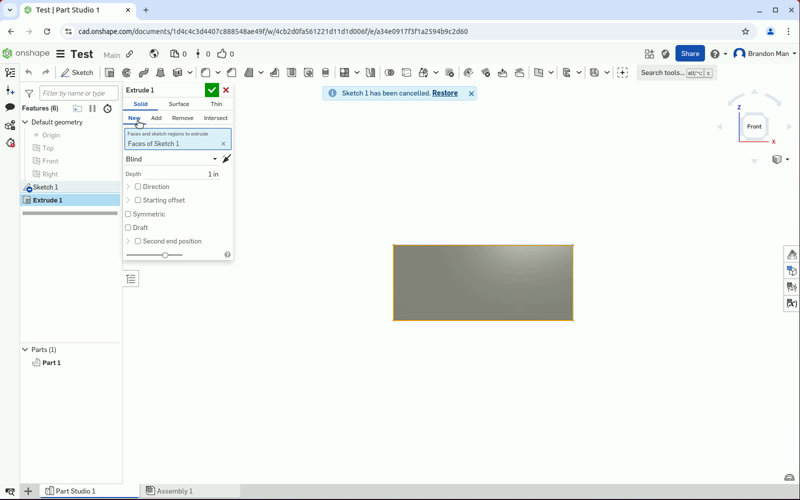
key(tab, 4)
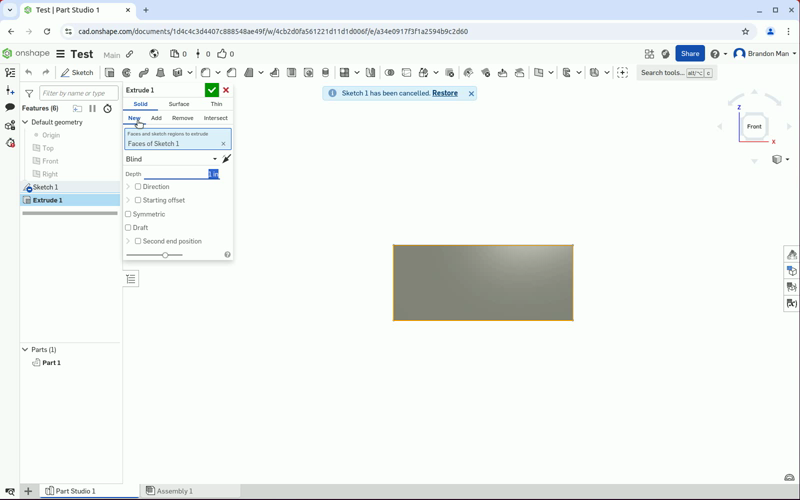
text(0.241)
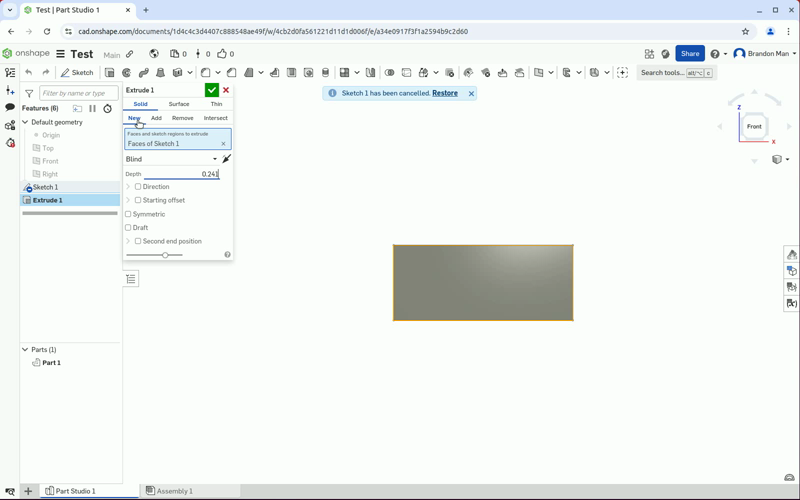
key(enter)
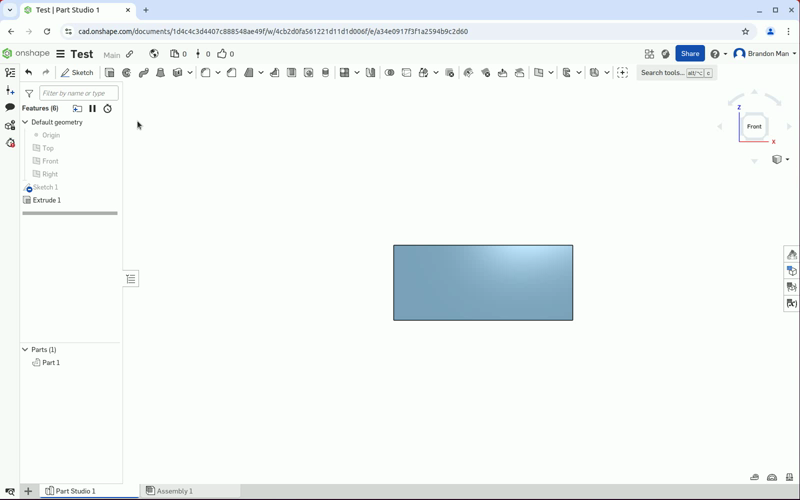
key(shift+h)
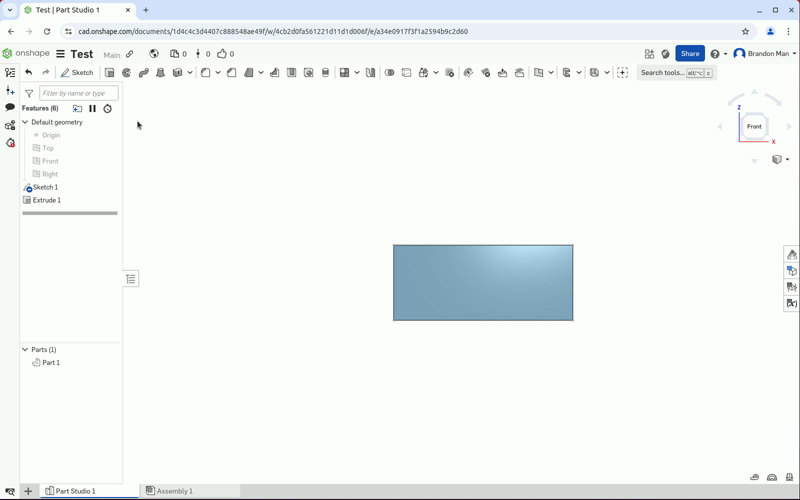
key(shift+h)
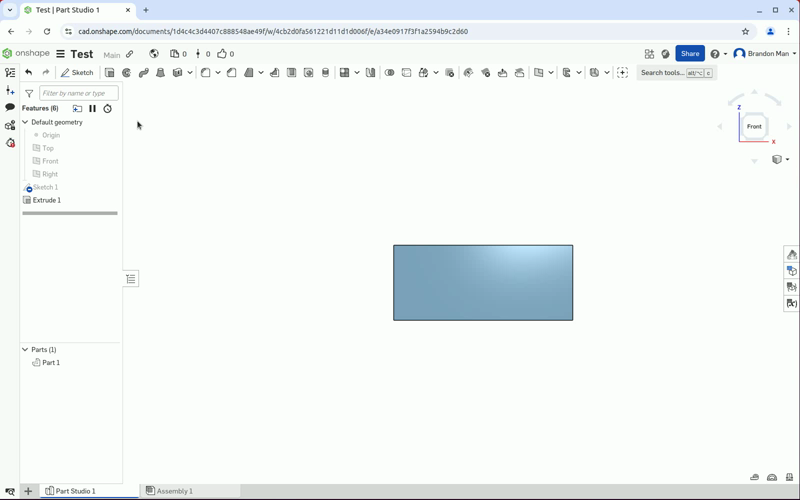
mouse_move(73, 189)
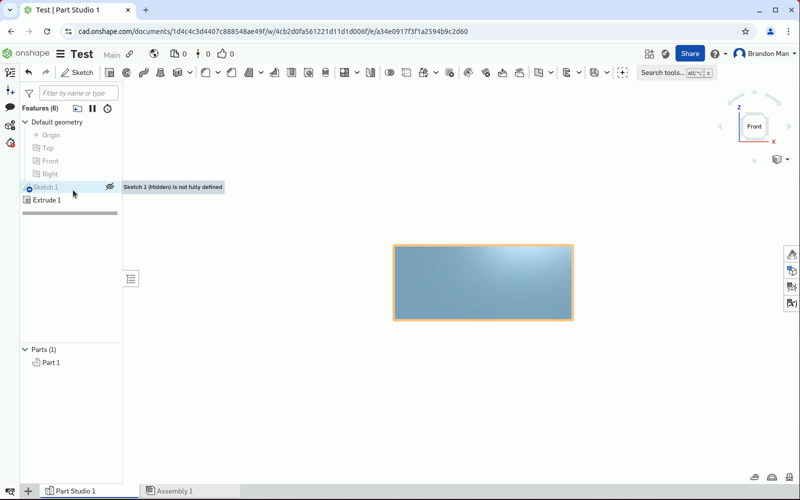
click(73, 189)
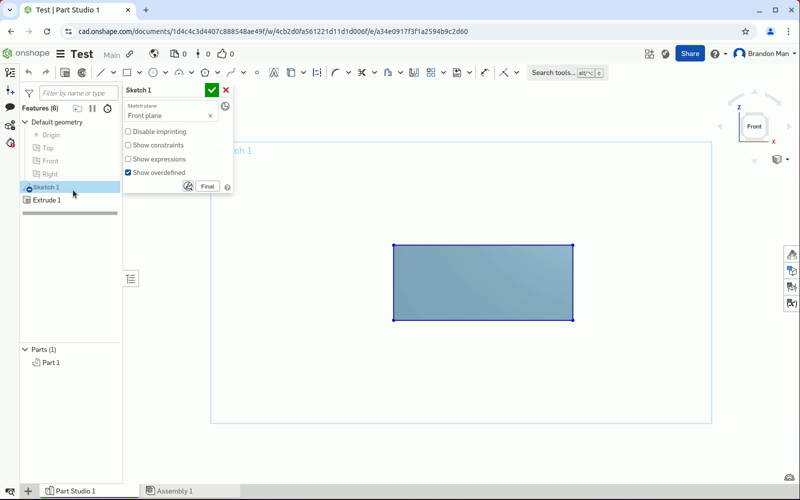
mouse_move(229, 92)
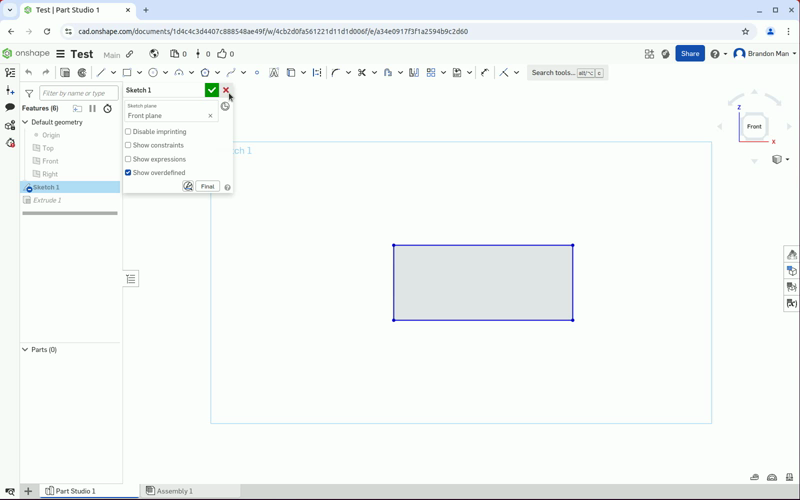
click(229, 92)
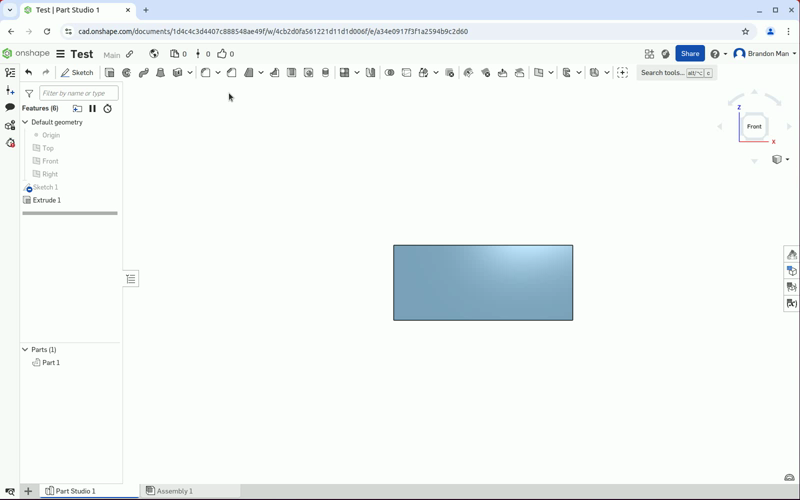
mouse_move(541, 75)
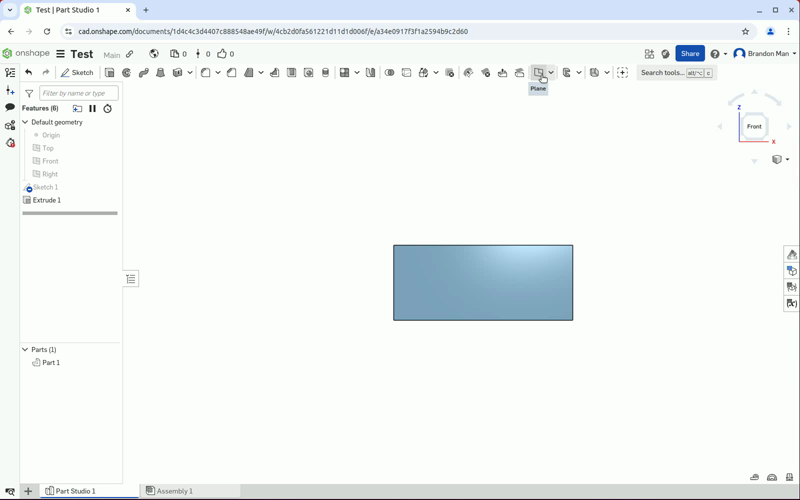
click(541, 75)
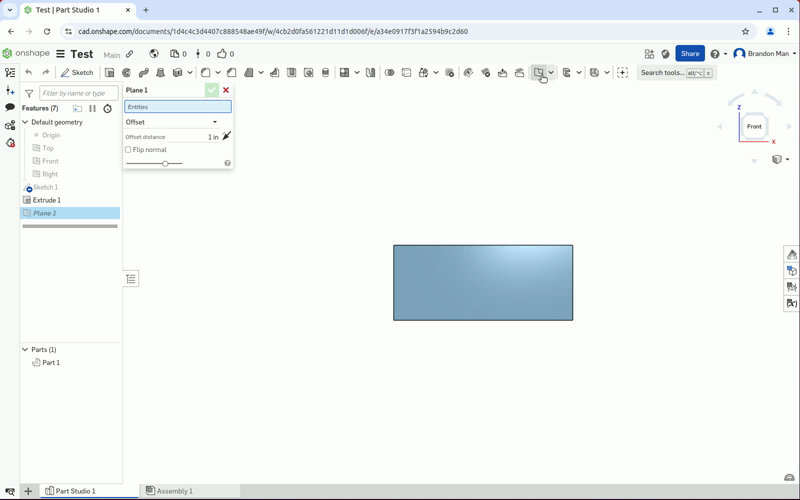
mouse_move(73, 163)
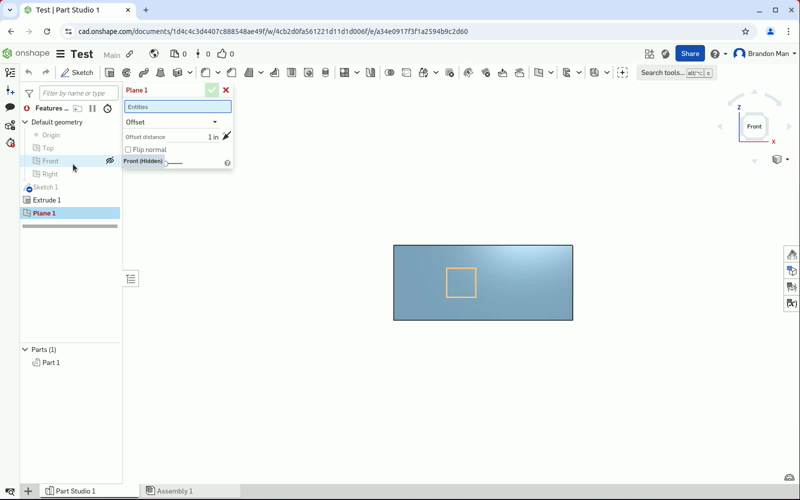
click(73, 163)
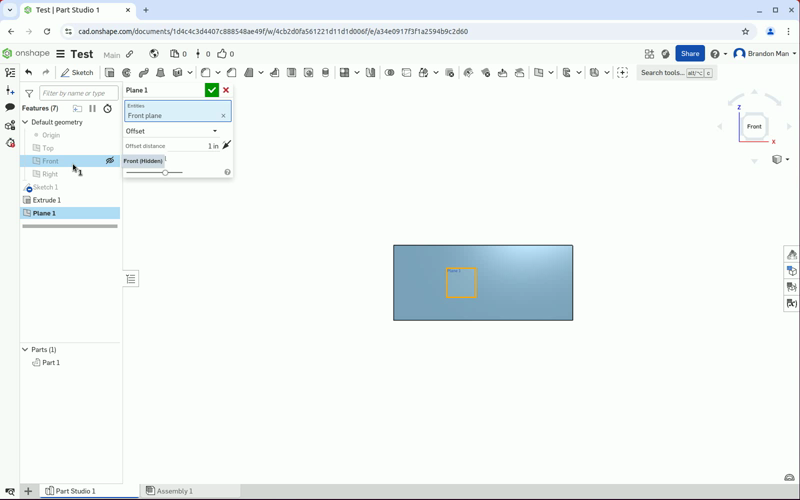
key(tab, 2)
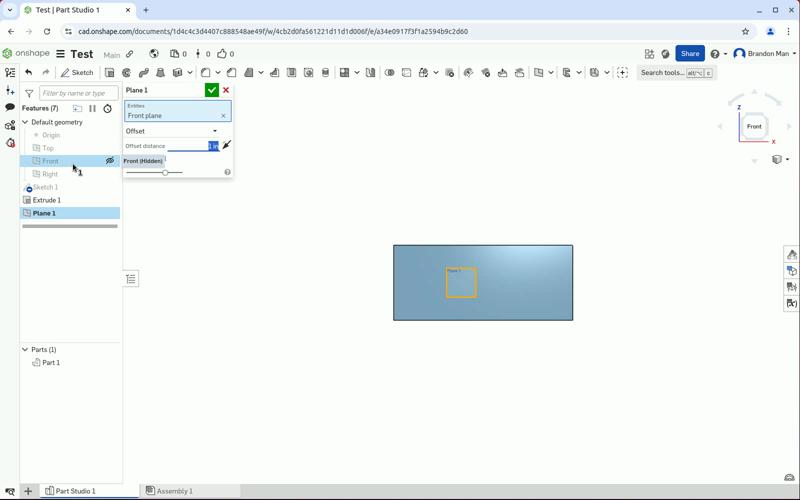
text(0.246)
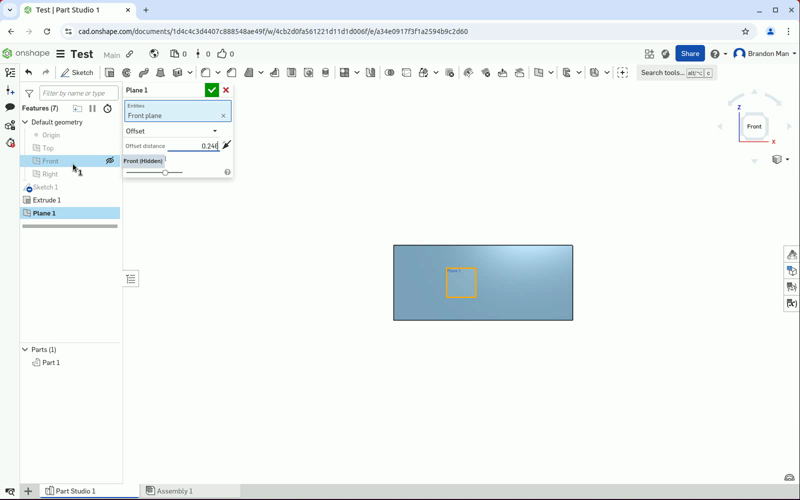
key(enter, 2)
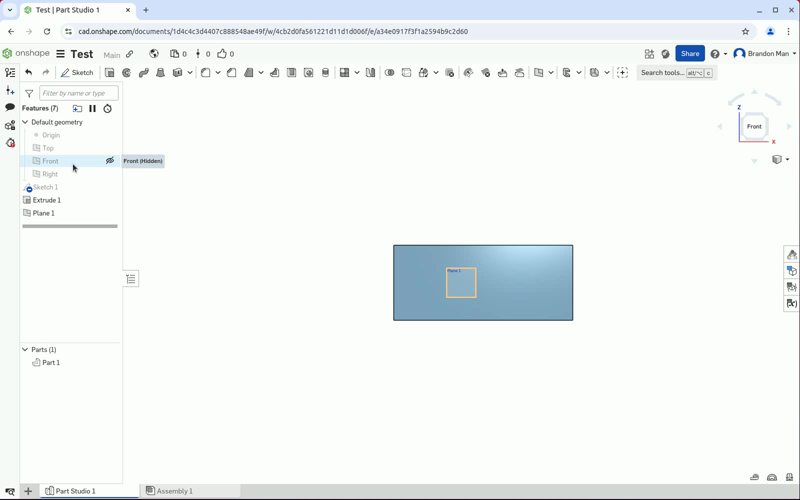
key(shift+s)
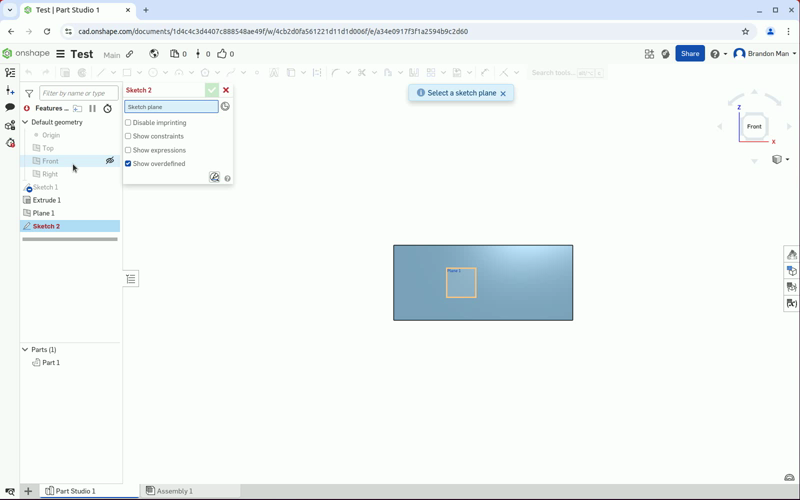
mouse_move(73, 215)
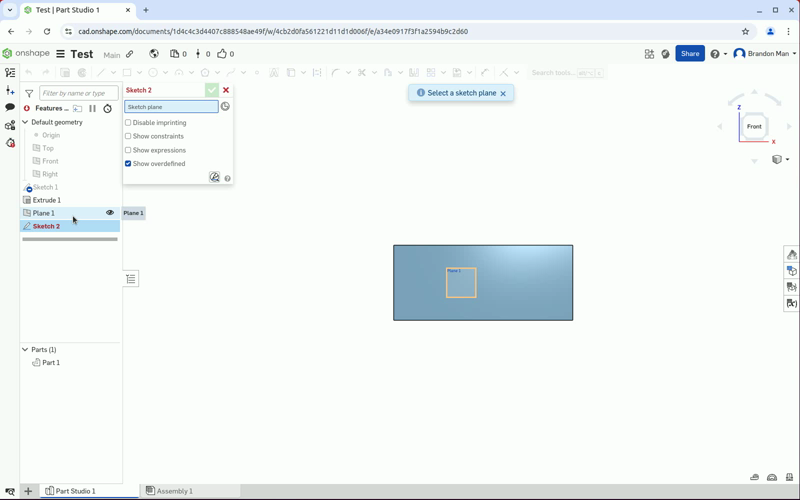
click(73, 215)
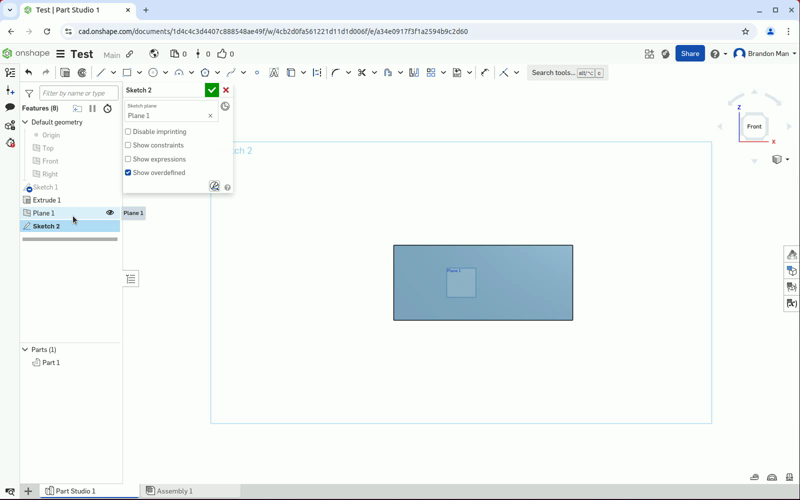
mouse_move(73, 352)
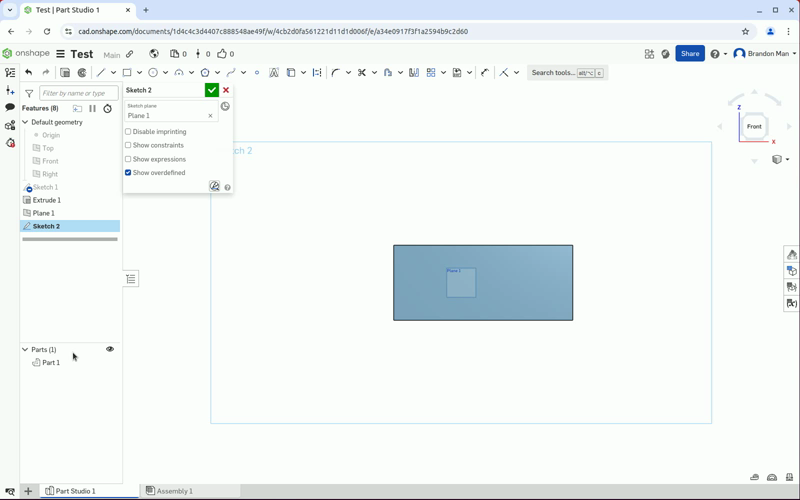
key(y)
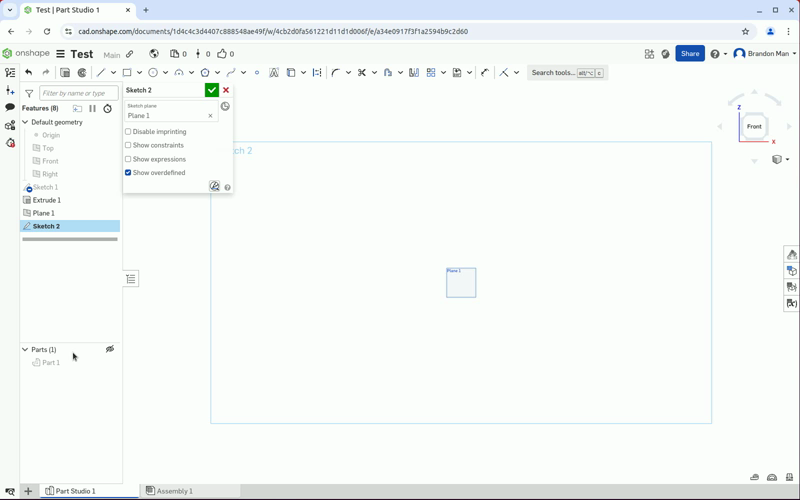
key(l)
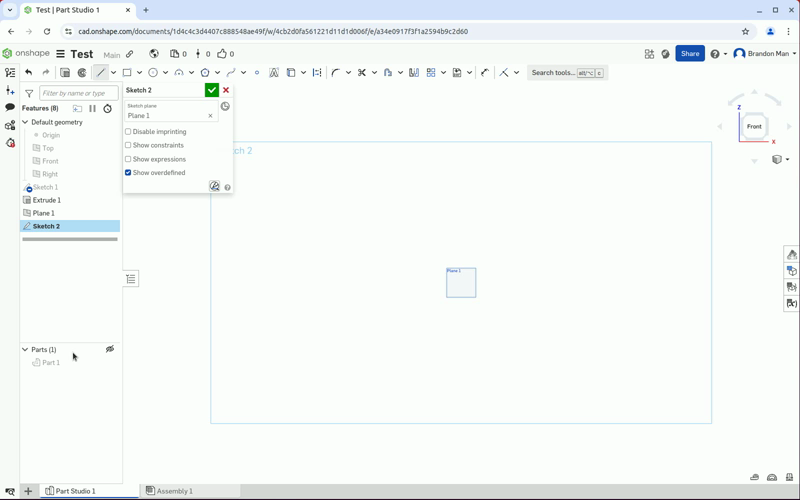
key_down(shift)
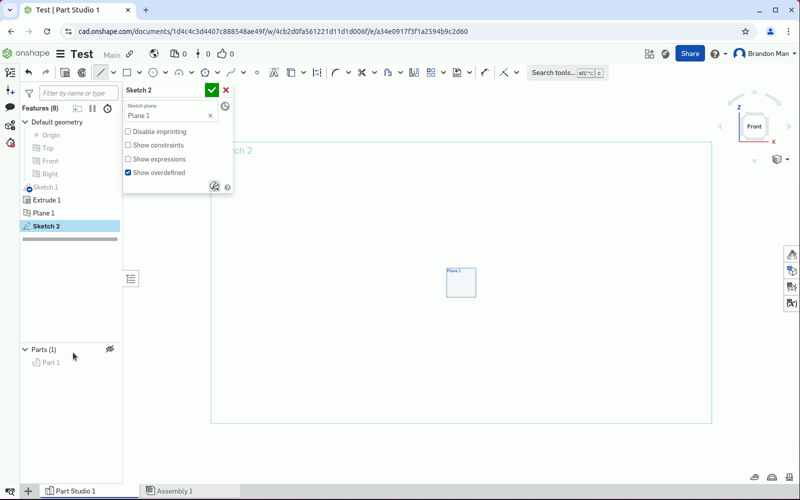
mouse_move(443, 282)
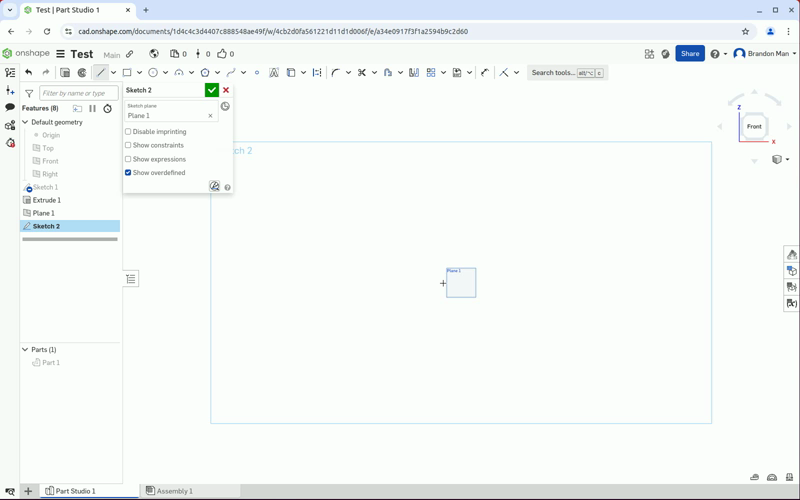
click(443, 282)
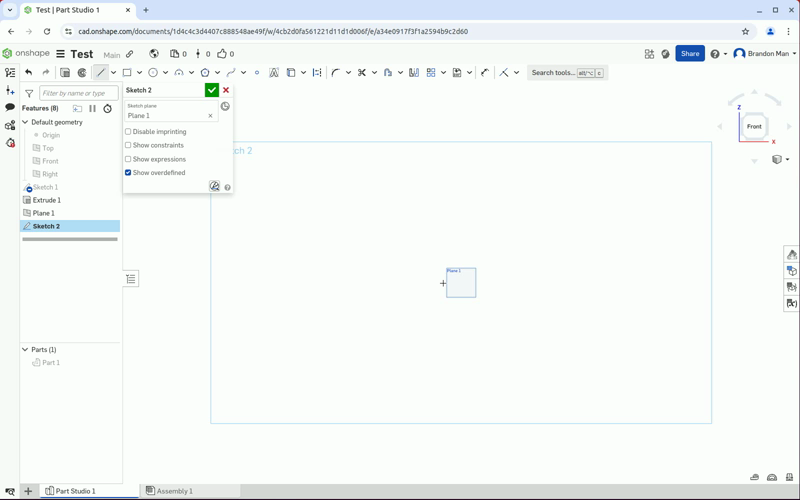
key_up(shift)
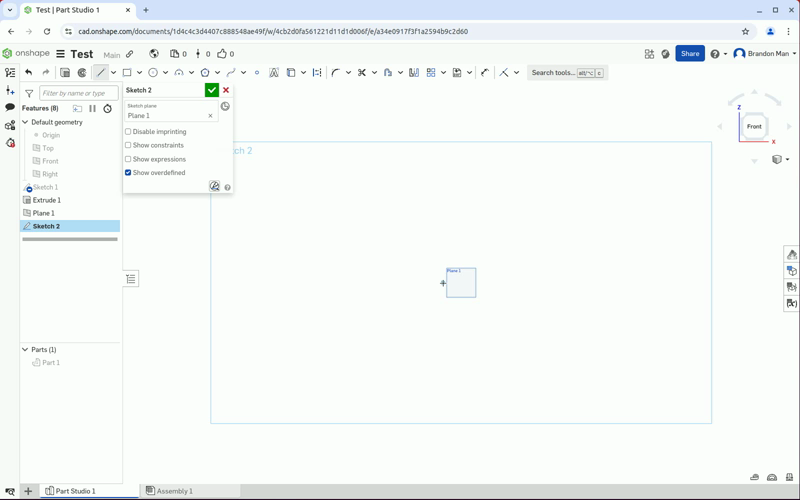
key_down(shift)
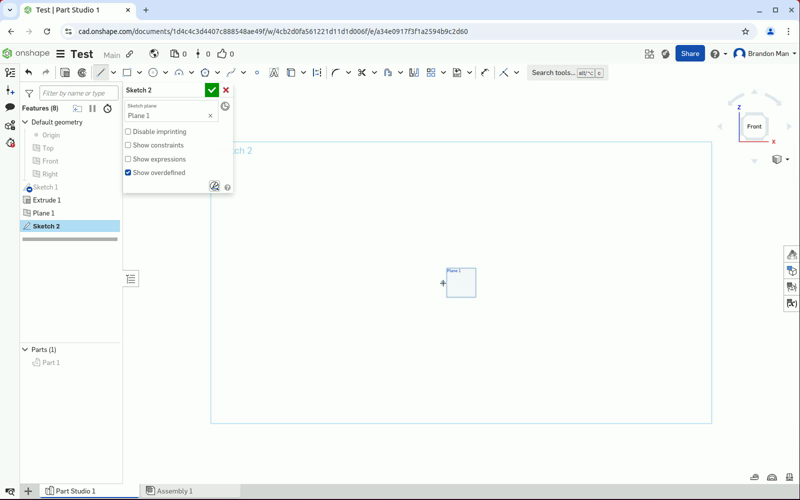
mouse_move(525, 282)
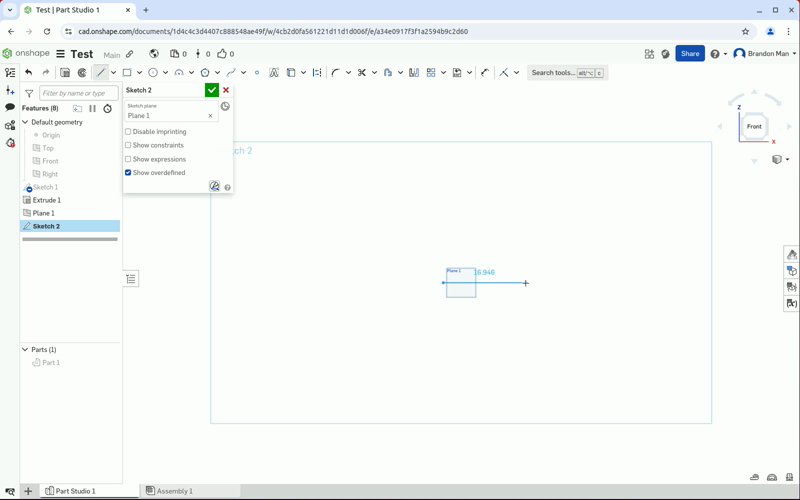
click(525, 282)
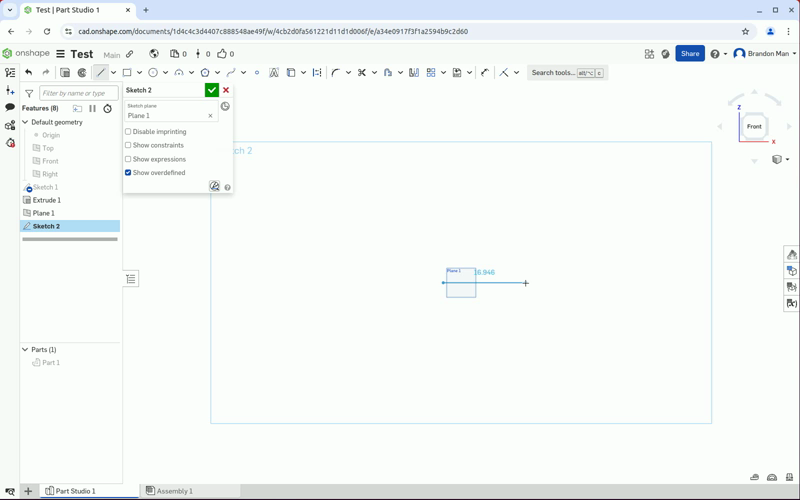
key_up(shift)
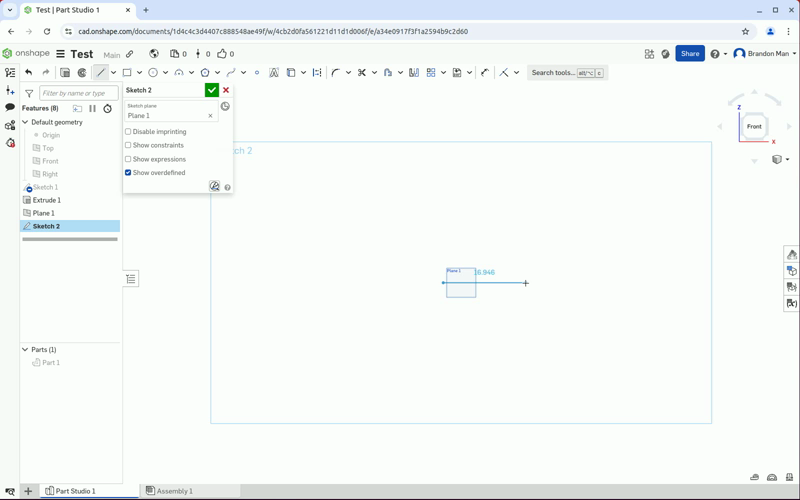
key_down(shift)
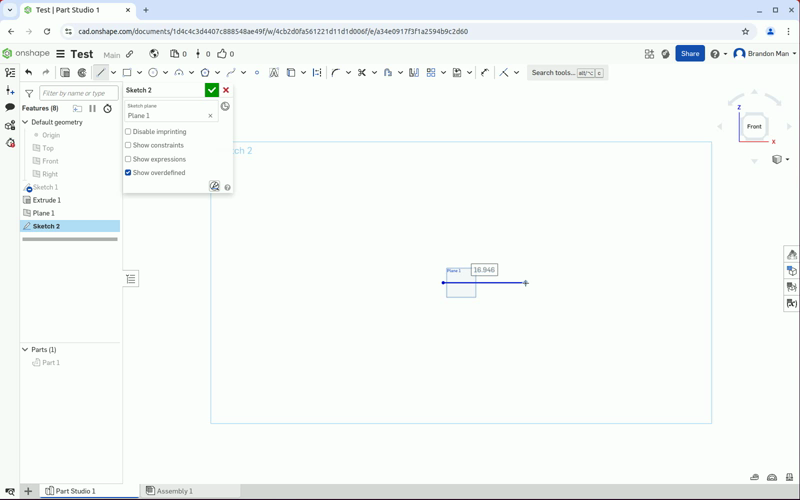
mouse_move(555, 282)
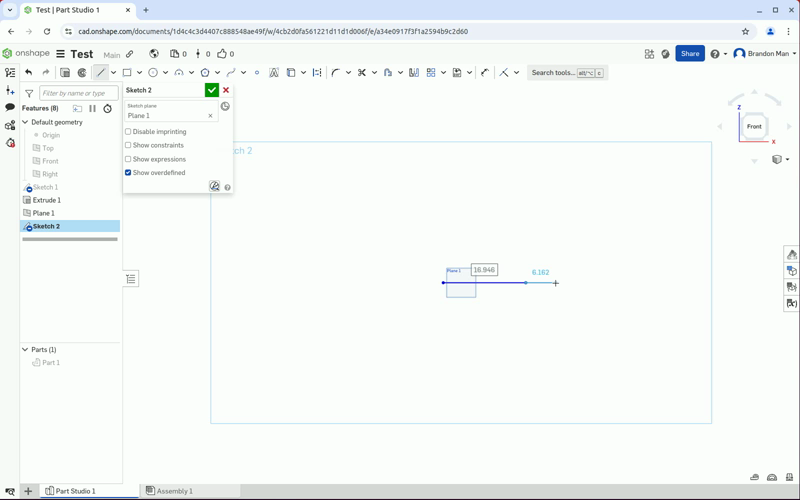
mouse_move(525, 258)
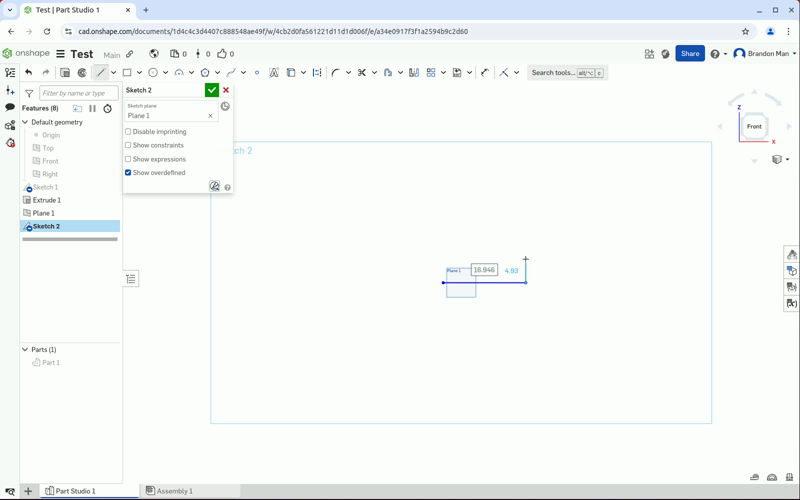
click(525, 258)
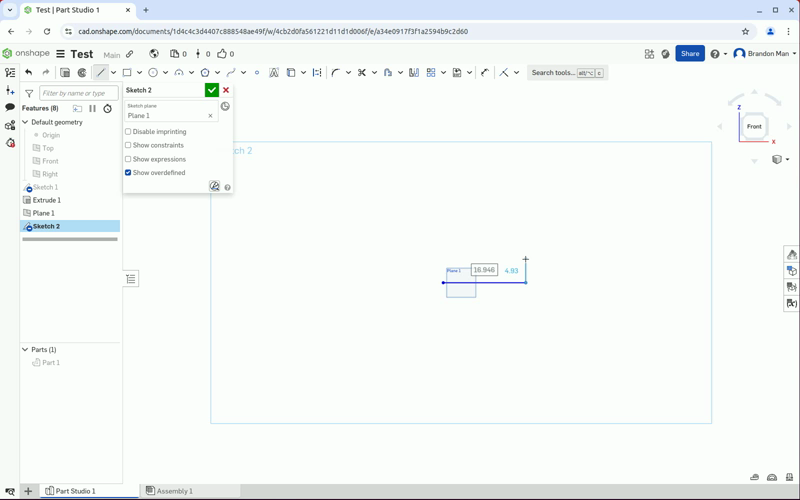
key_up(shift)
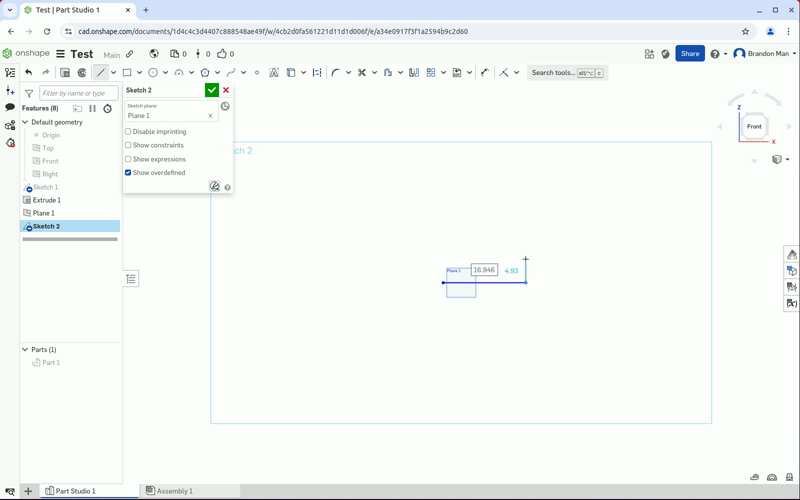
key_down(shift)
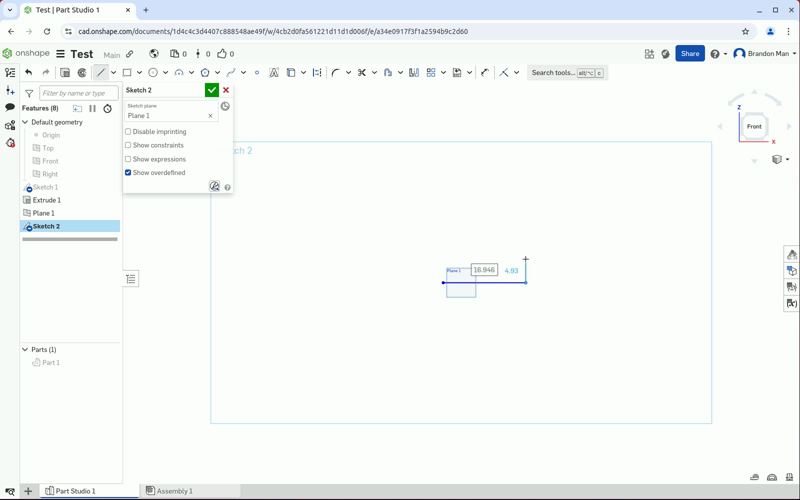
mouse_move(555, 258)
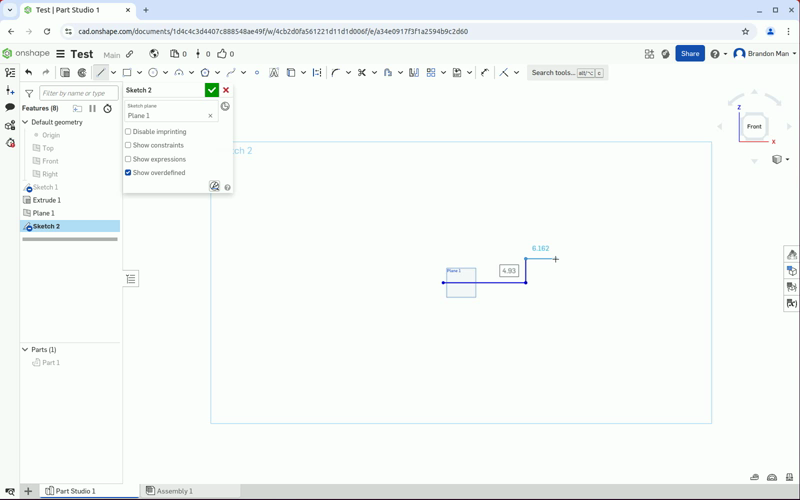
mouse_move(484, 258)
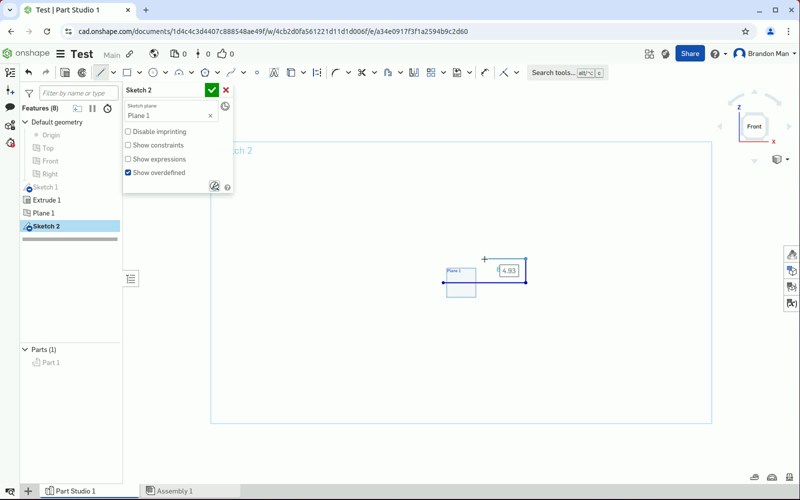
click(484, 258)
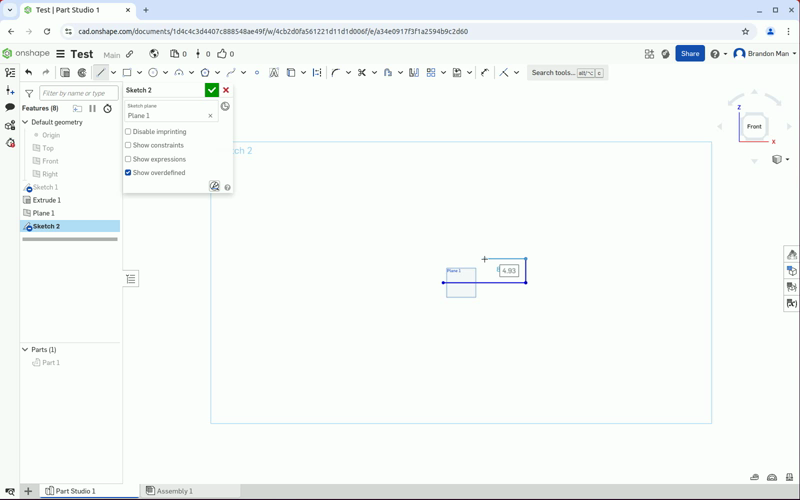
key_up(shift)
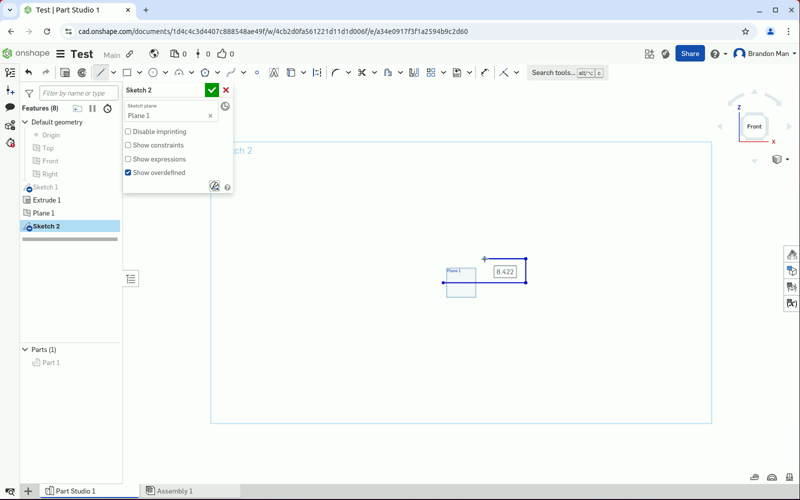
key_down(shift)
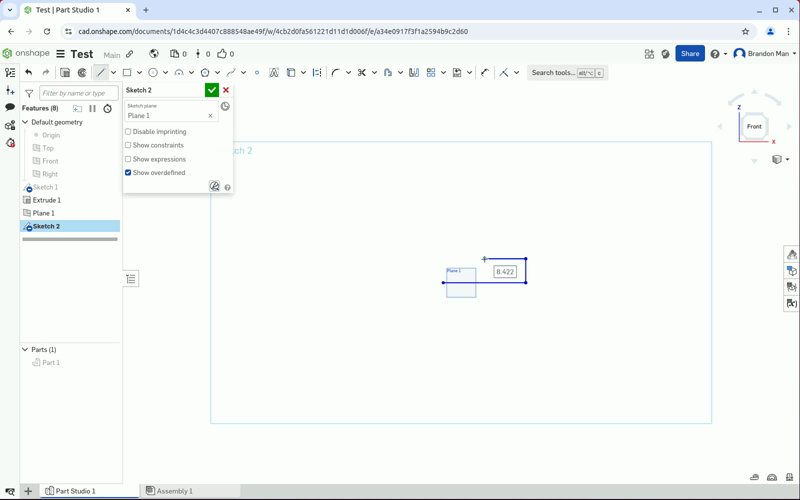
mouse_move(514, 258)
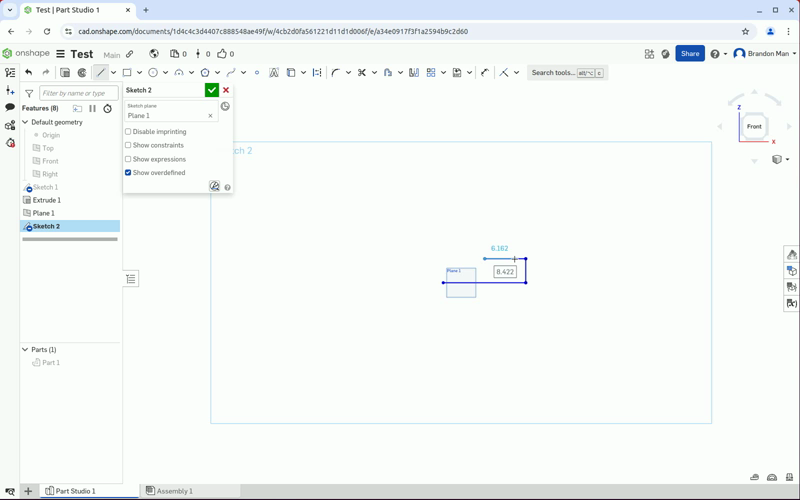
mouse_move(443, 258)
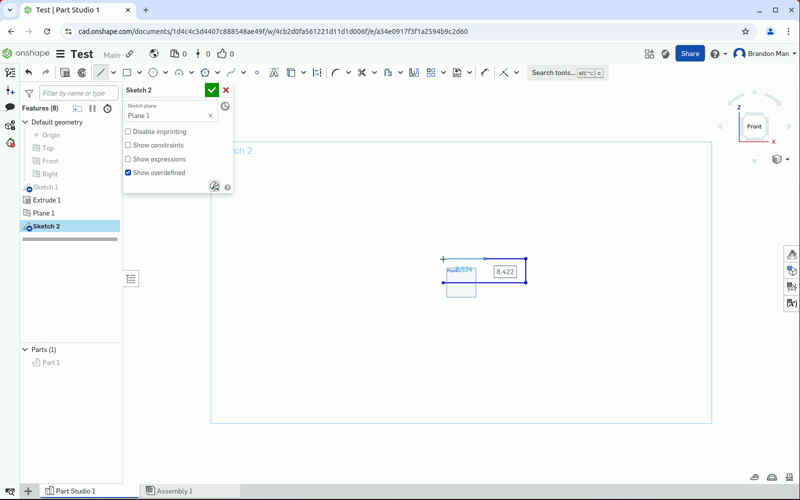
click(443, 258)
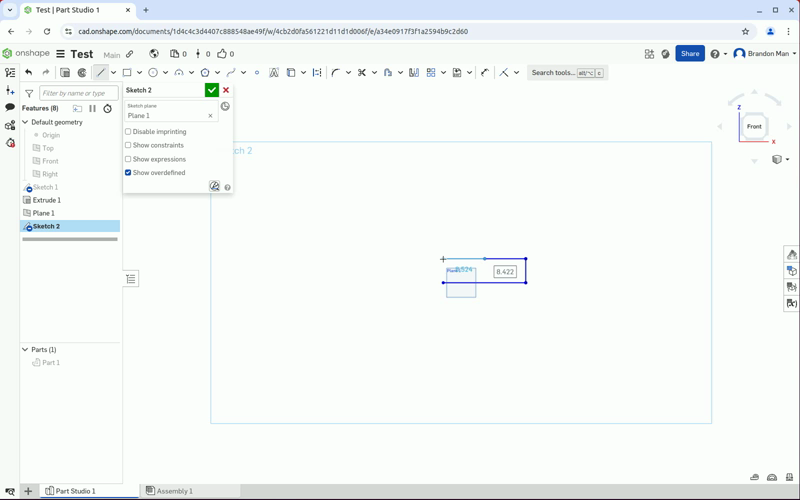
key_up(shift)
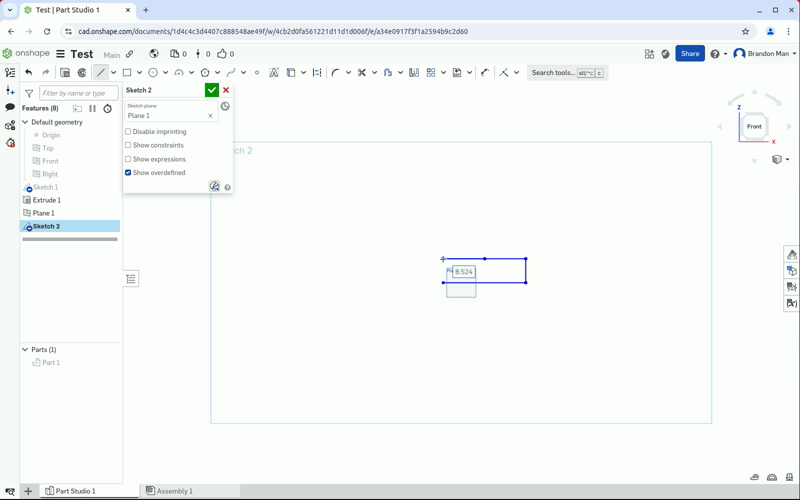
key_down(shift)
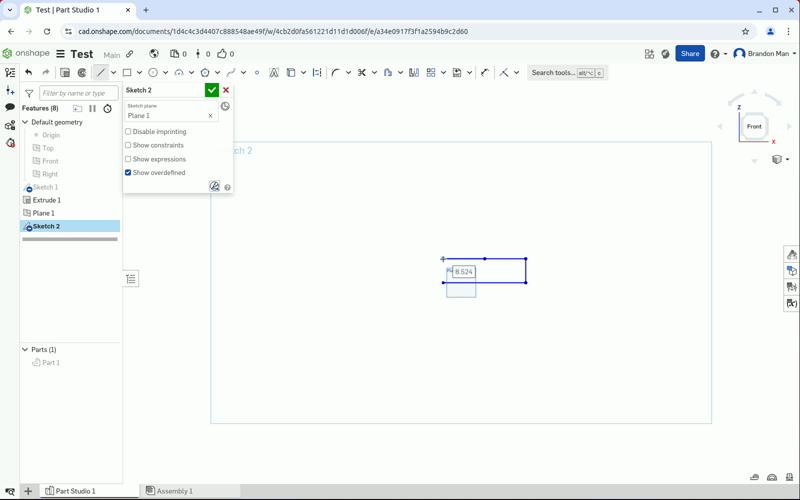
mouse_move(473, 258)
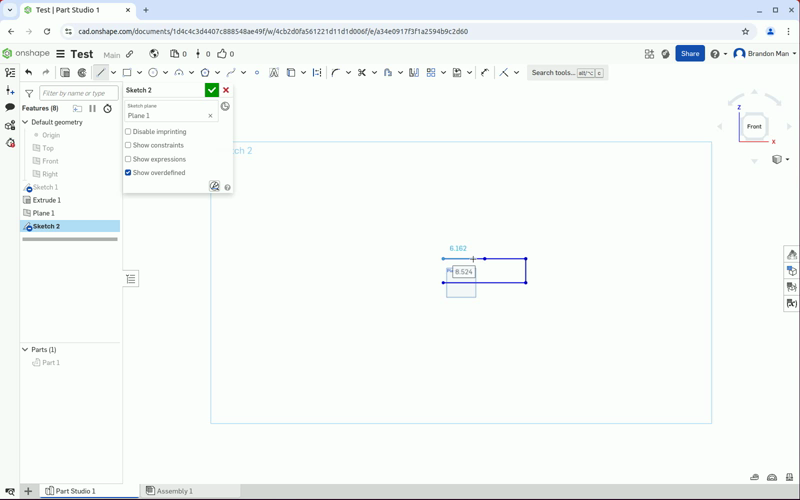
mouse_move(443, 268)
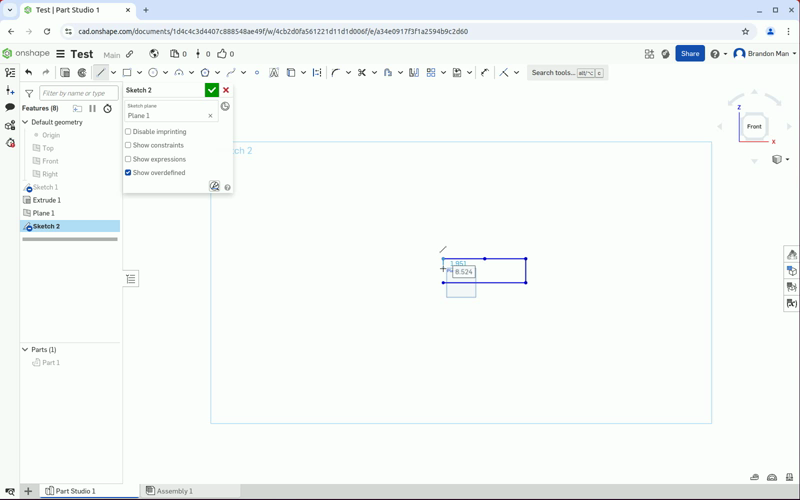
click(443, 268)
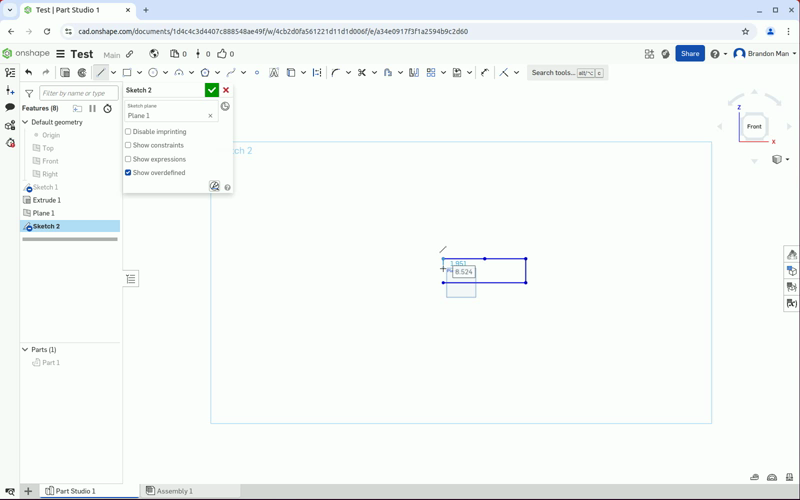
key_up(shift)
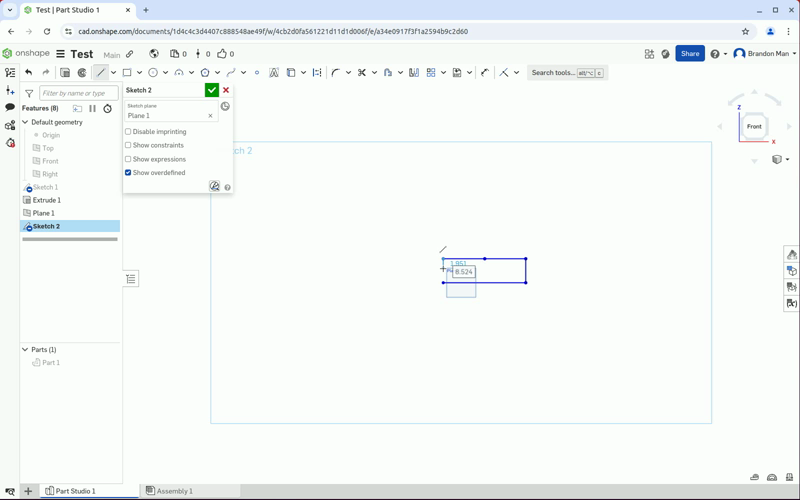
mouse_move(473, 268)
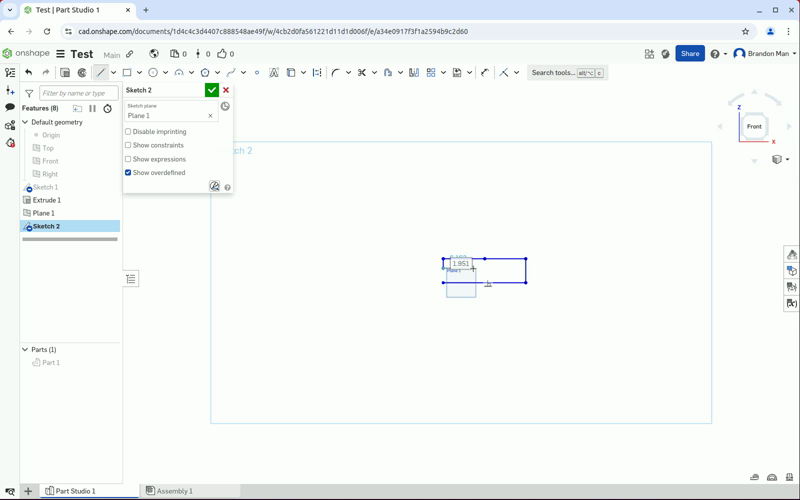
key_down(shift)
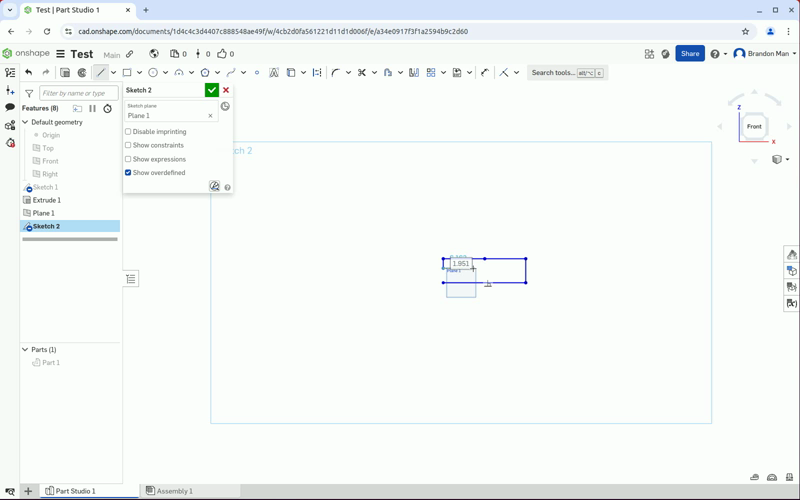
mouse_move(443, 282)
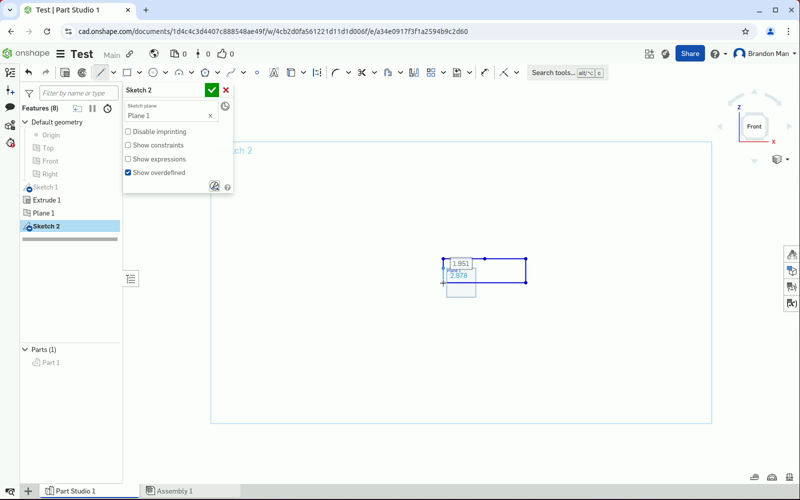
key_up(shift)
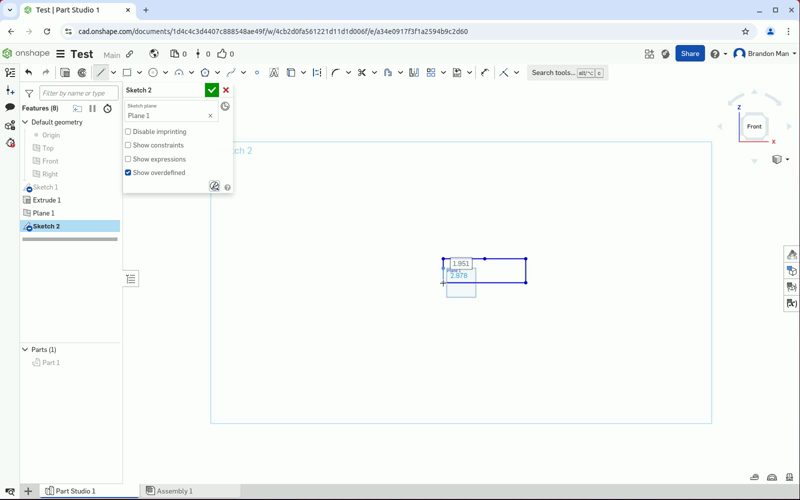
click(443, 282)
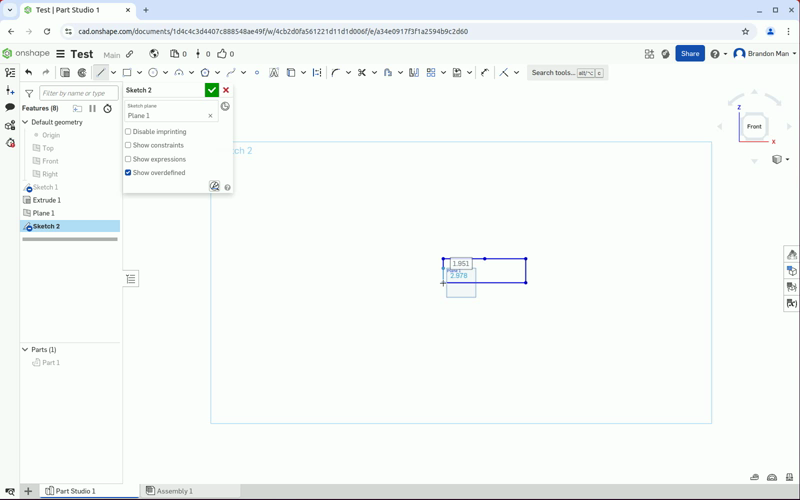
key(esc)
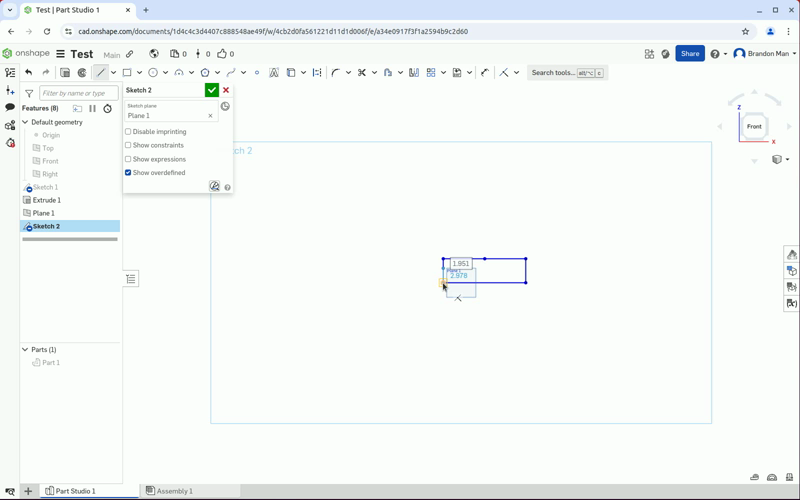
mouse_move(461, 274)
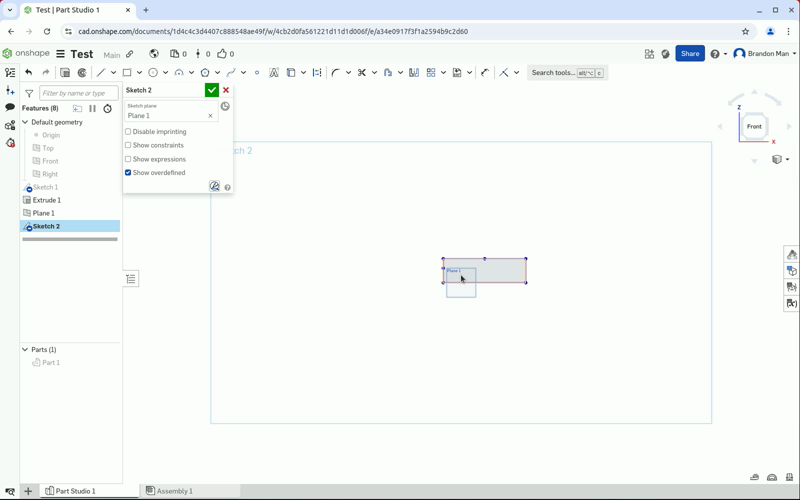
click(461, 274)
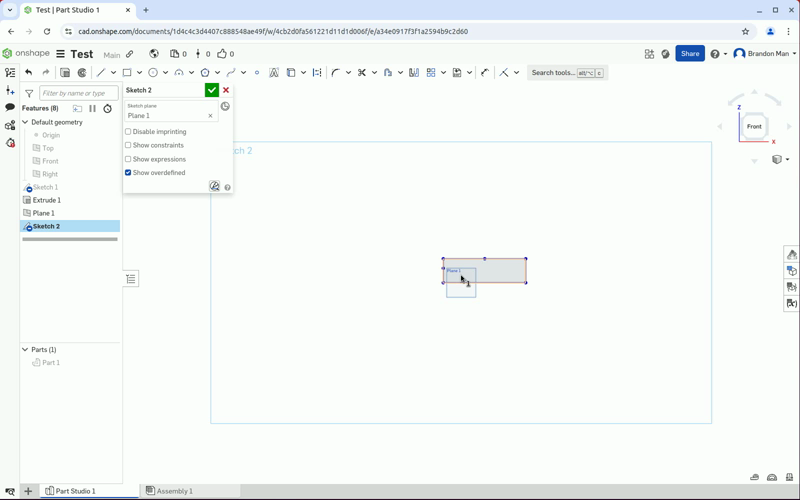
mouse_move(73, 352)
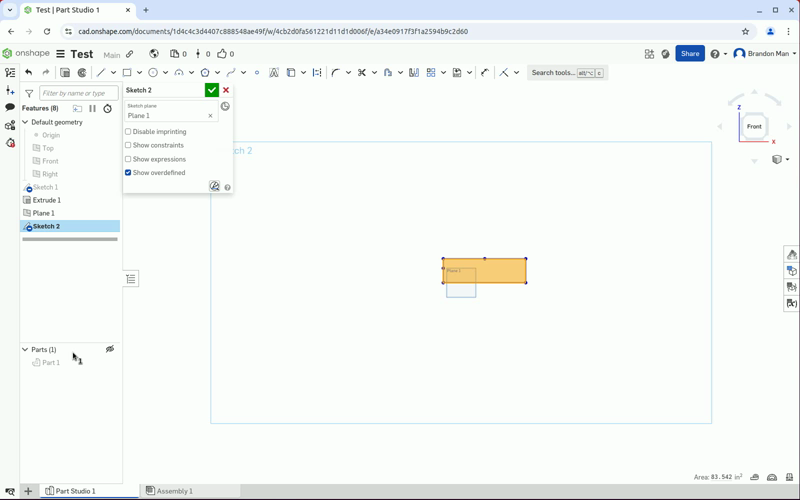
key(shift+y)
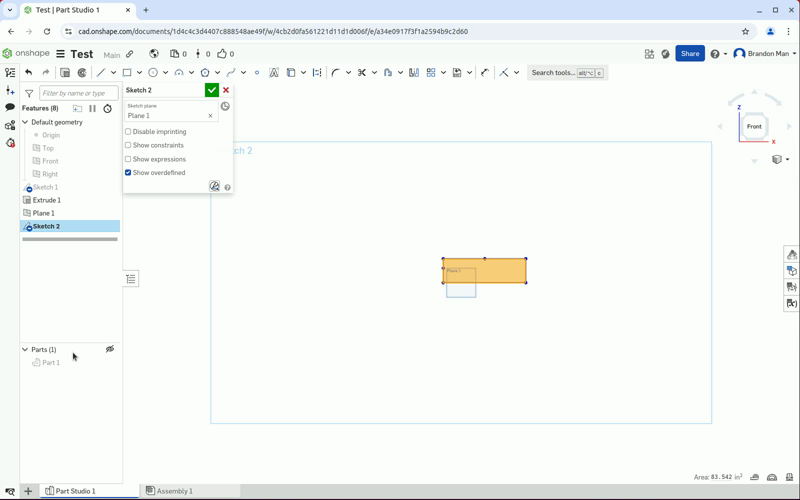
key(shift+e)
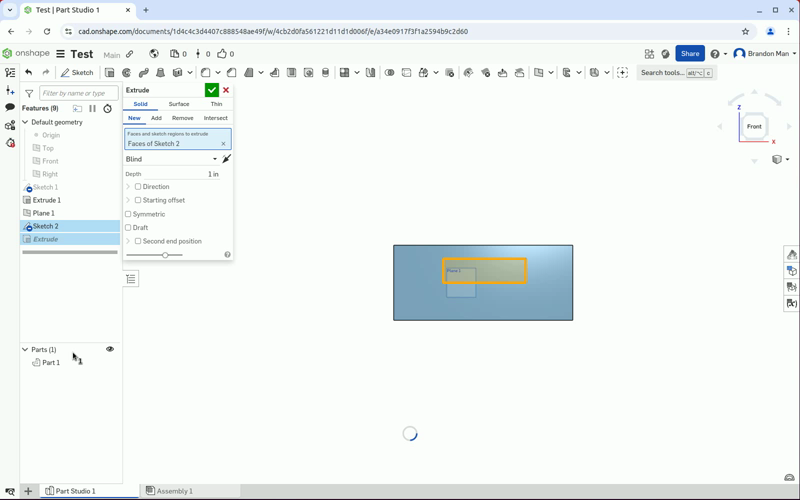
mouse_move(143, 106)
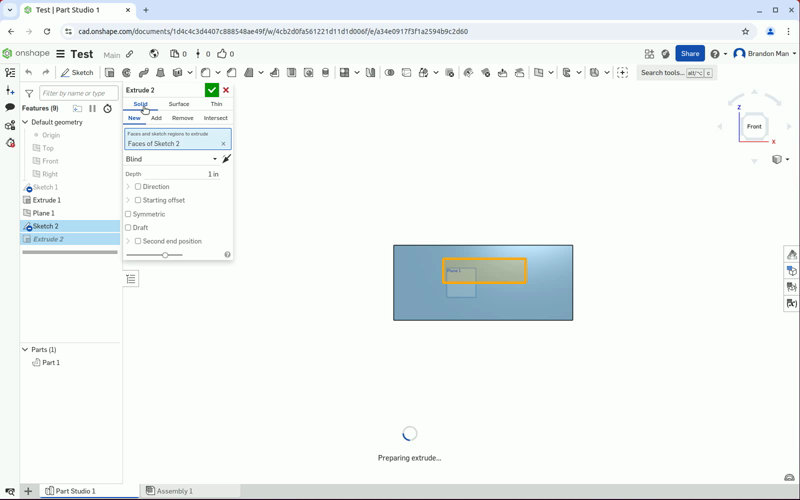
click(143, 106)
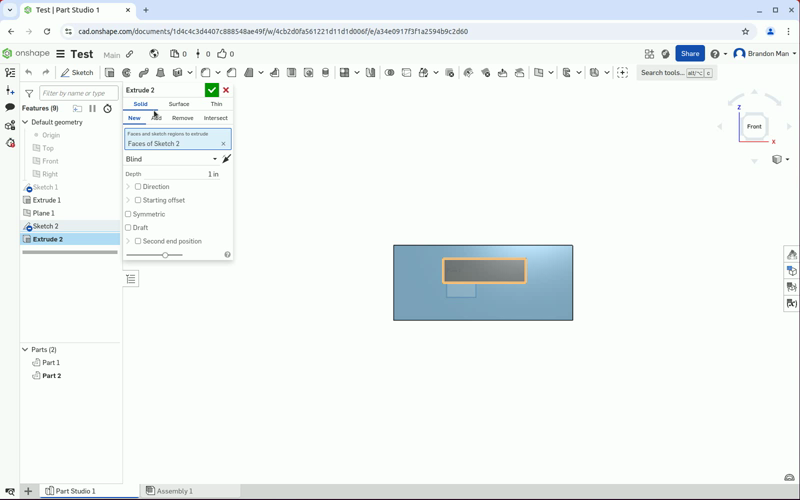
mouse_move(186, 120)
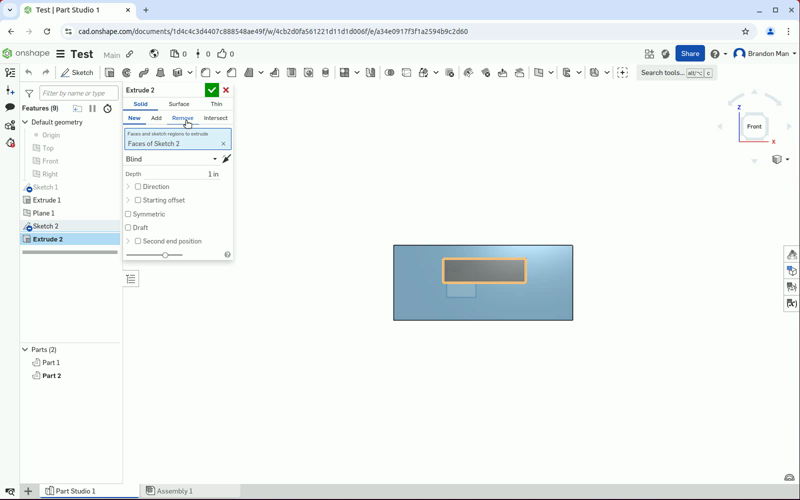
click(186, 120)
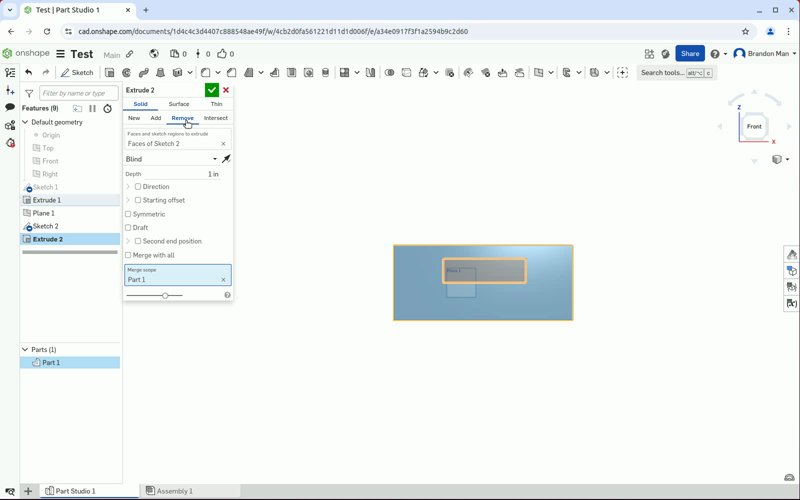
key(tab, 4)
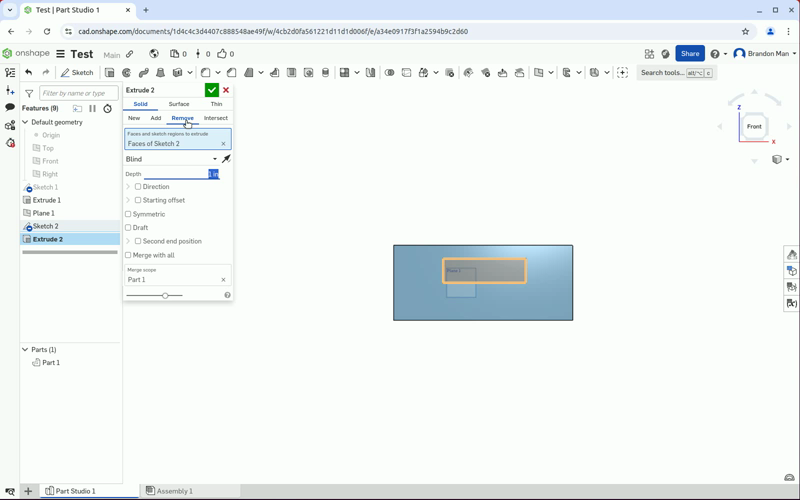
text(0.722)
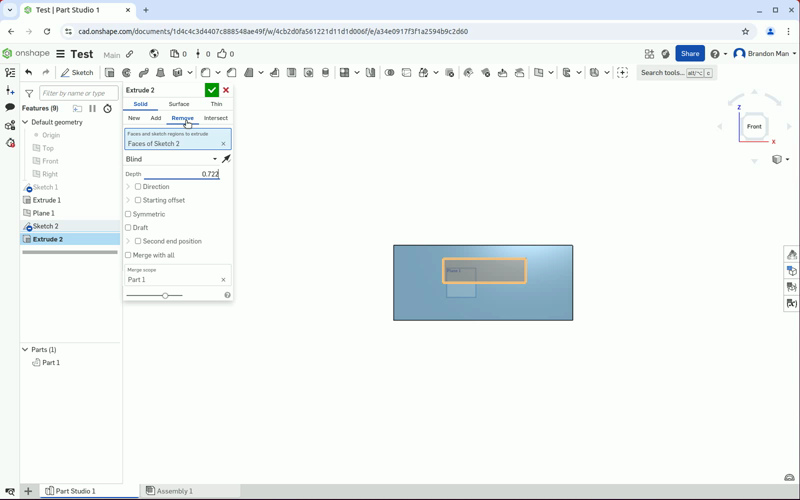
key(tab, 6)
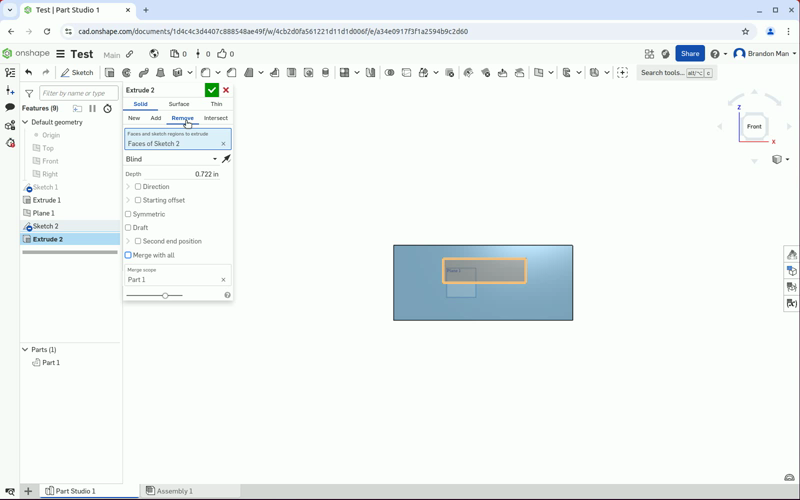
key(space)
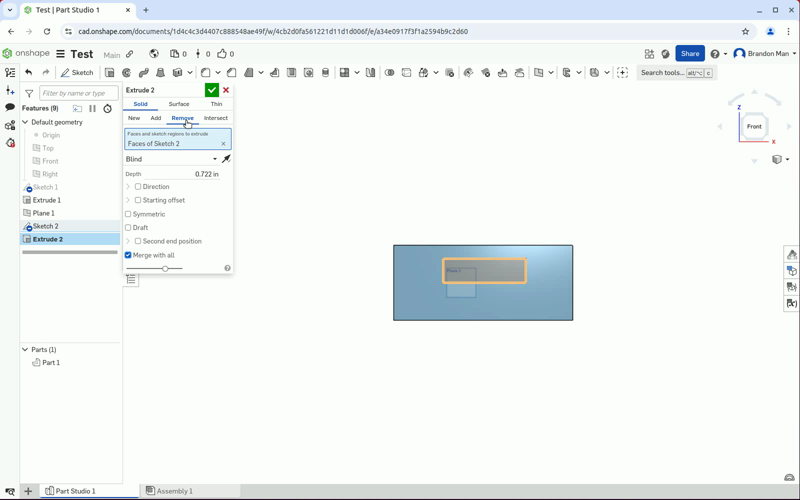
key(enter)
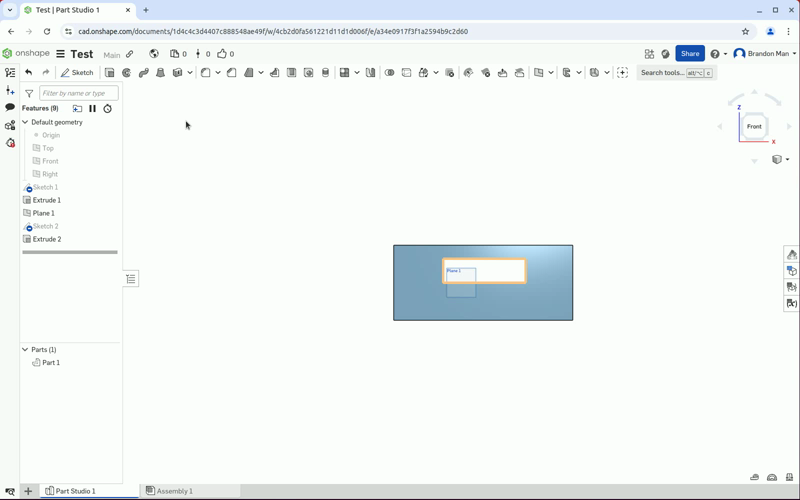
key(shift+h)
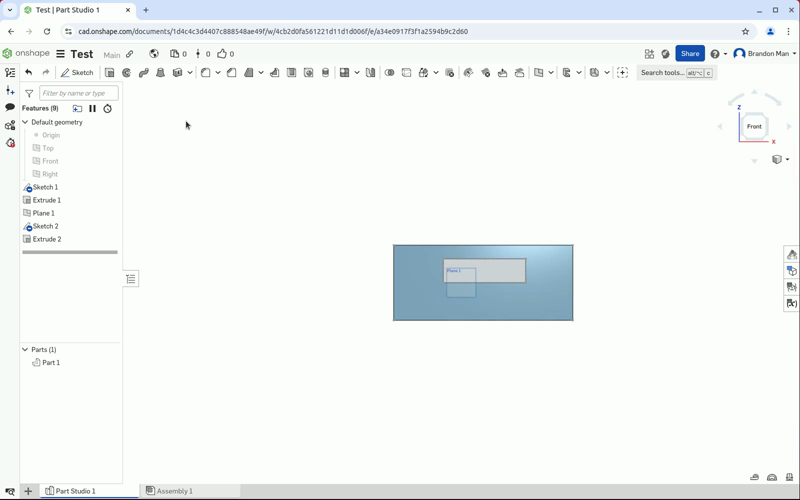
key(shift+h)
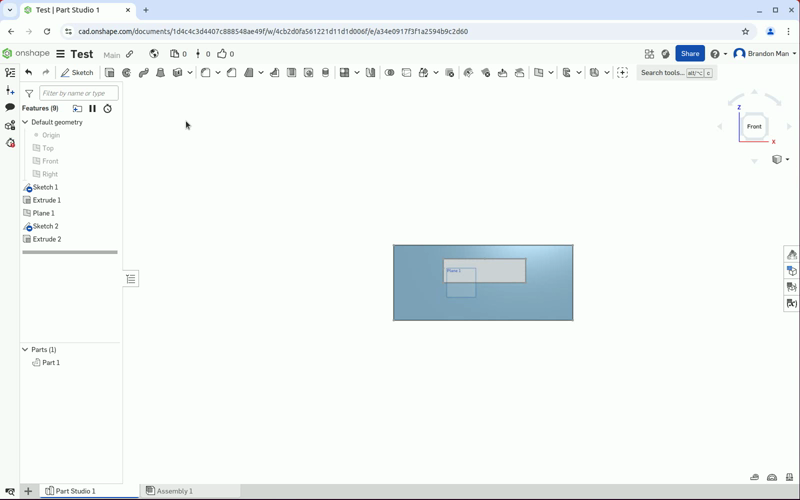
key(shift+7)
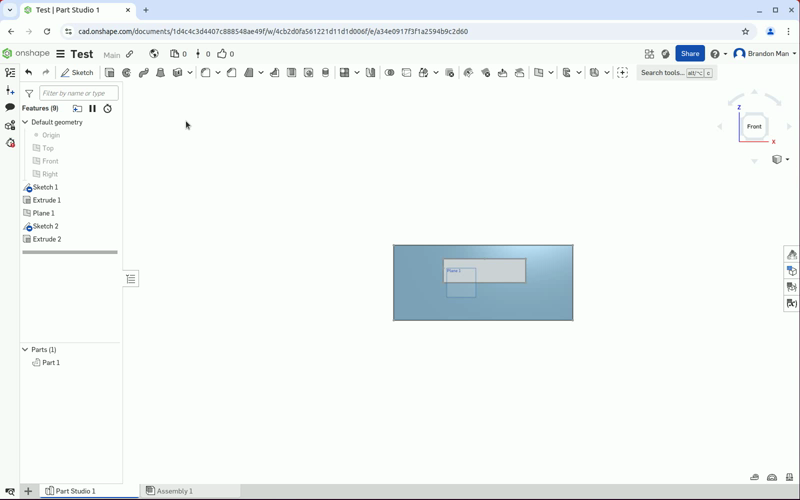
key(left, 2)
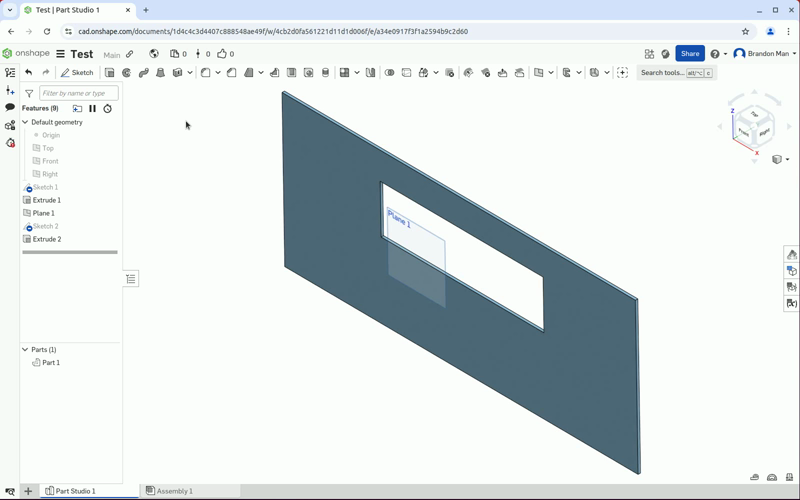
key(down, 2)
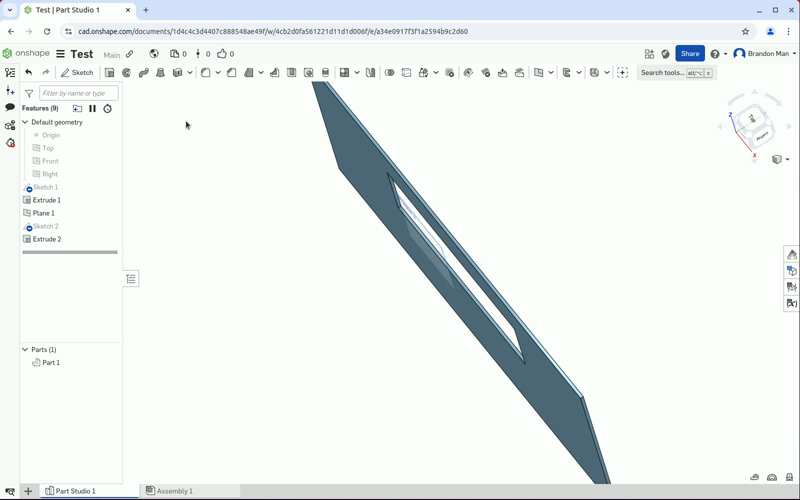
key(up, 2)
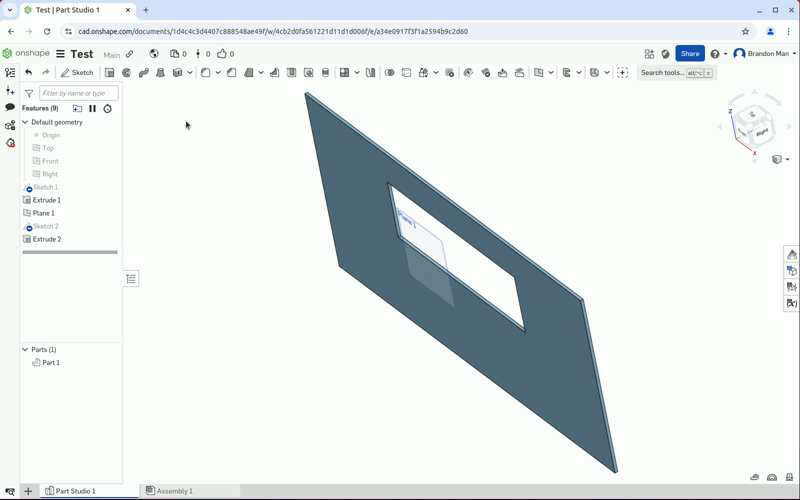
key(right, 2)
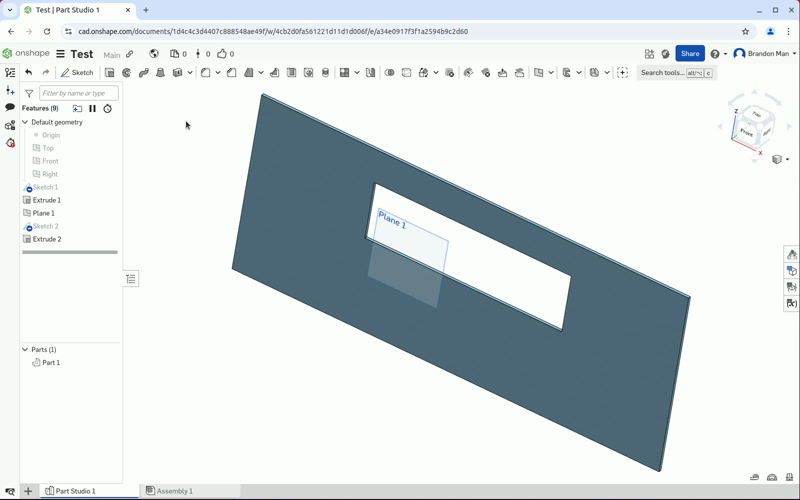
mouse_move(73, 189)
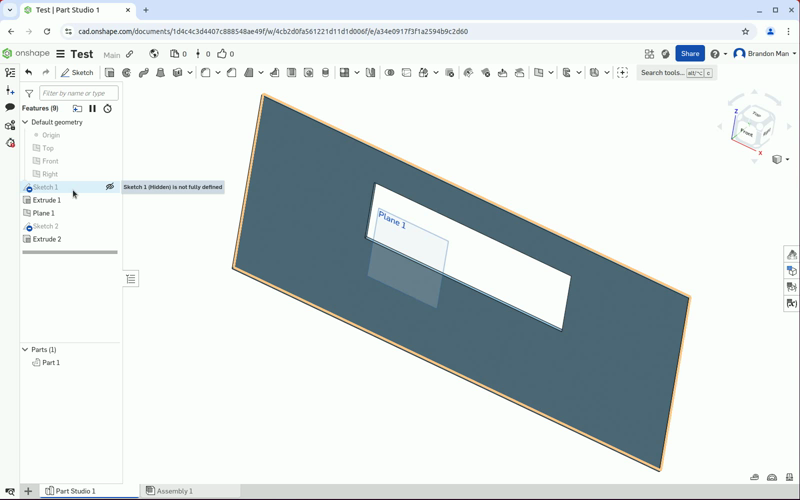
click(73, 189)